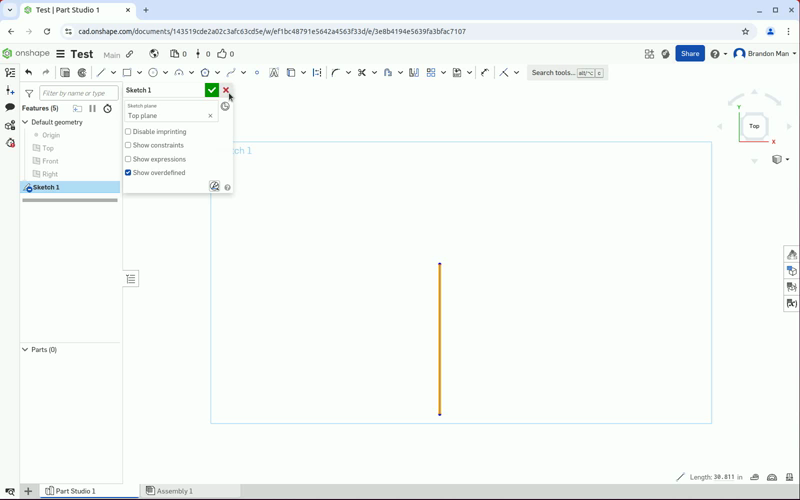
key(shift+h)
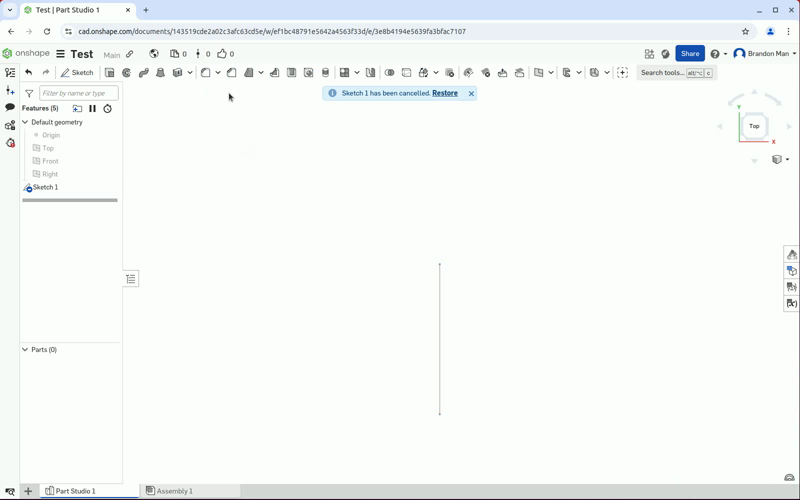
key(shift+s)
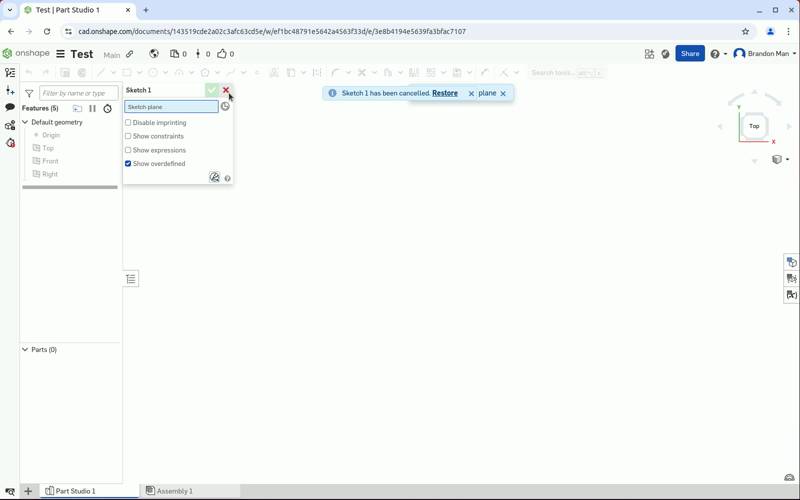
mouse_move(73, 150)
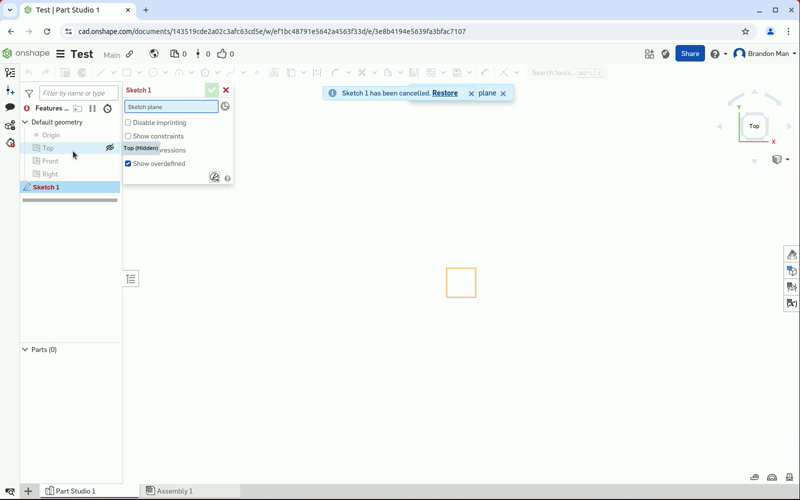
click(73, 150)
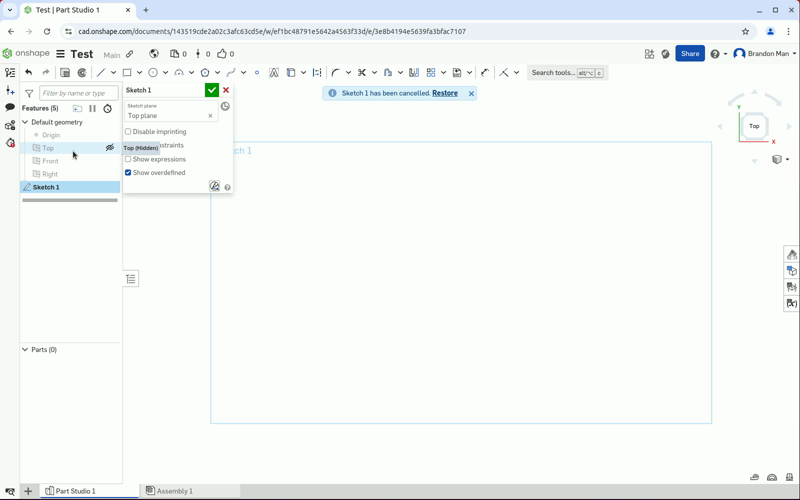
mouse_move(73, 352)
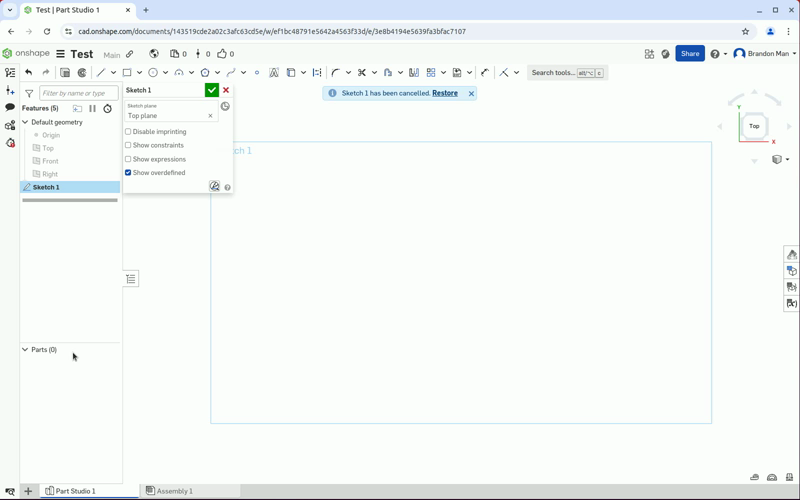
key(y)
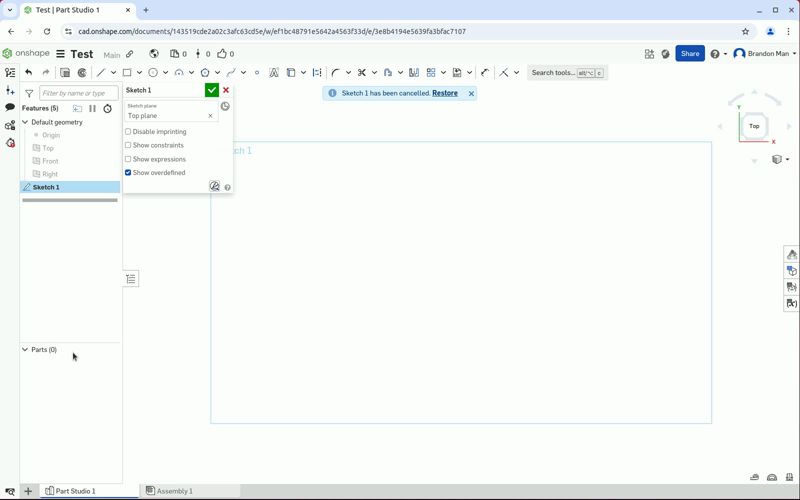
key(l)
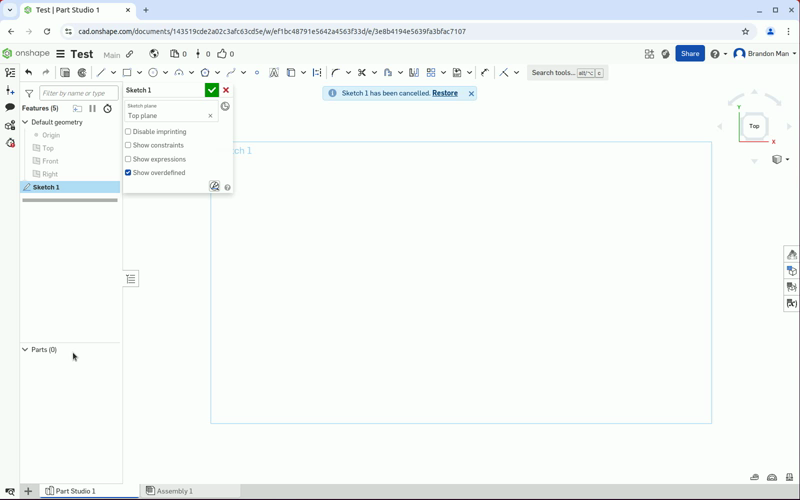
key_down(shift)
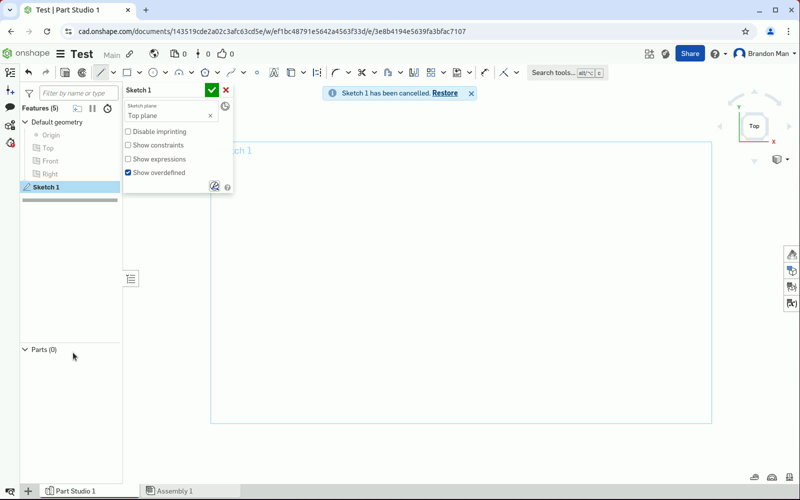
mouse_move(460, 282)
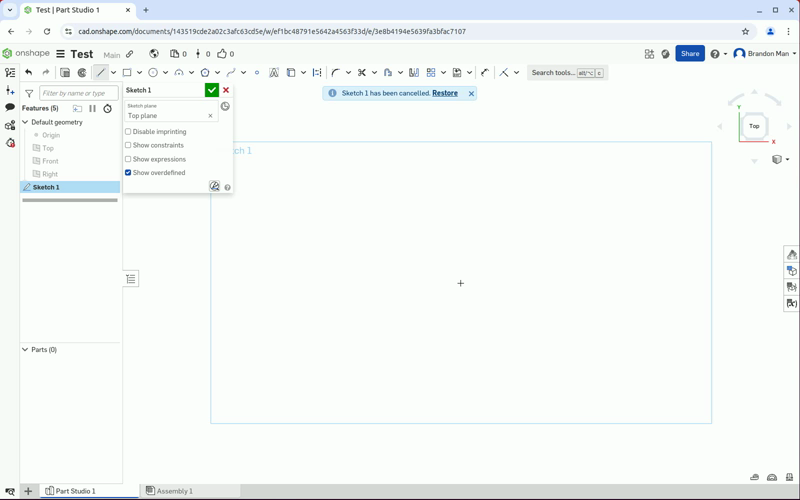
click(460, 282)
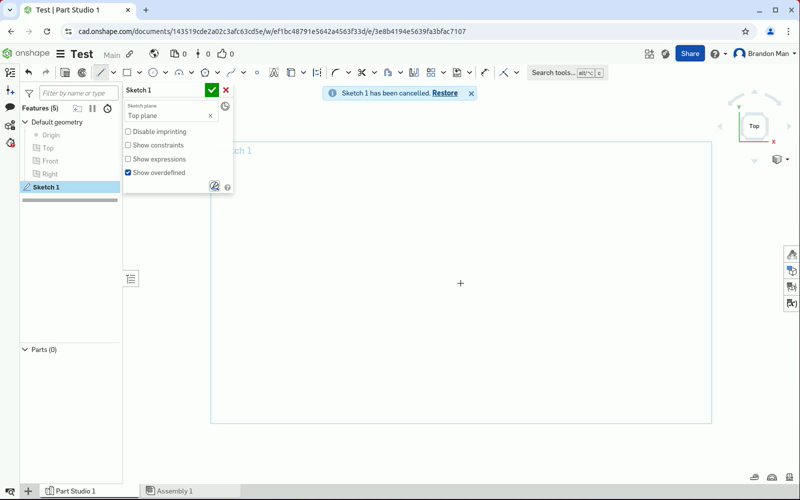
key_up(shift)
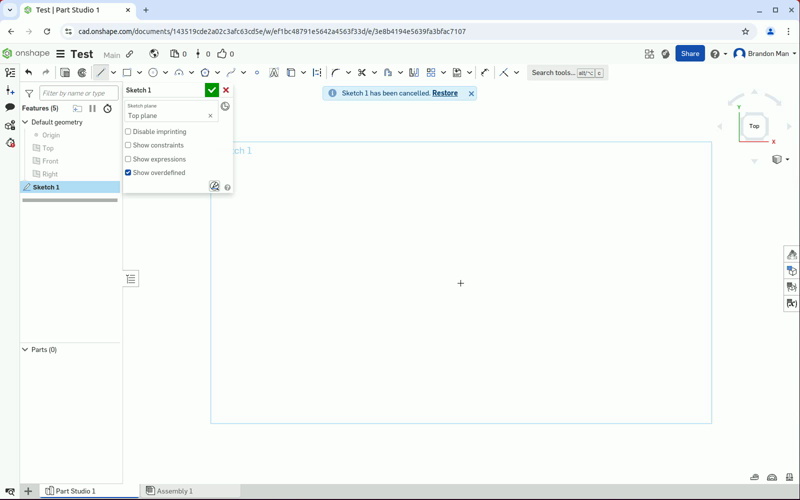
key_down(shift)
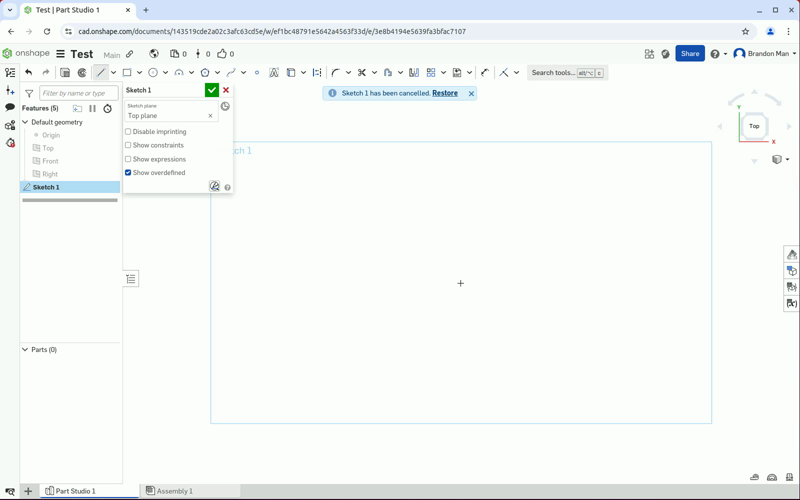
mouse_move(573, 282)
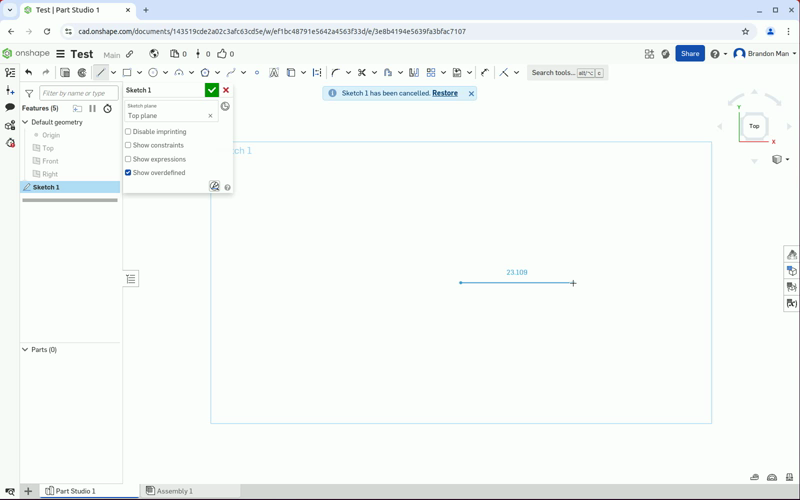
click(573, 282)
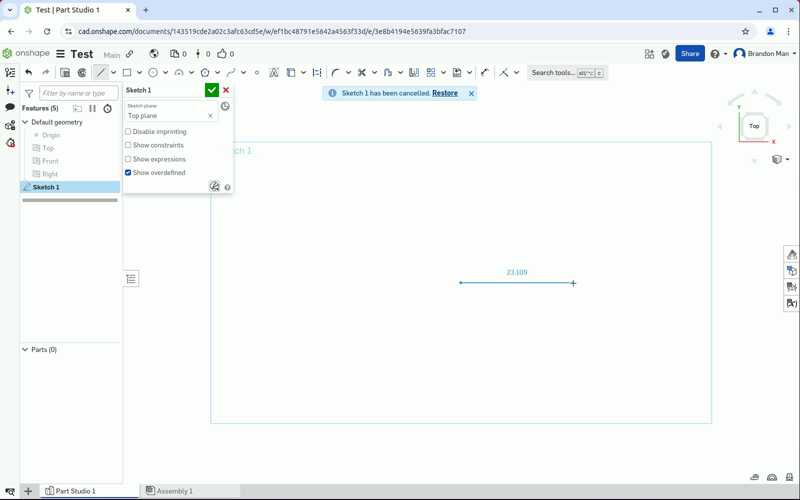
key_up(shift)
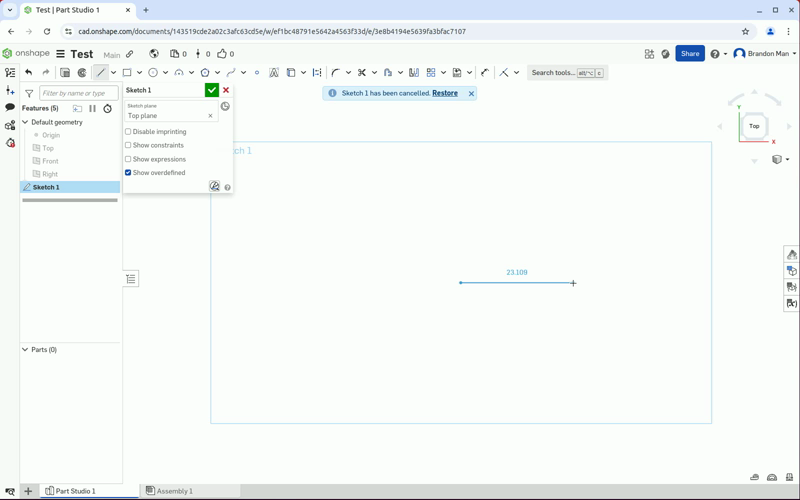
key_down(shift)
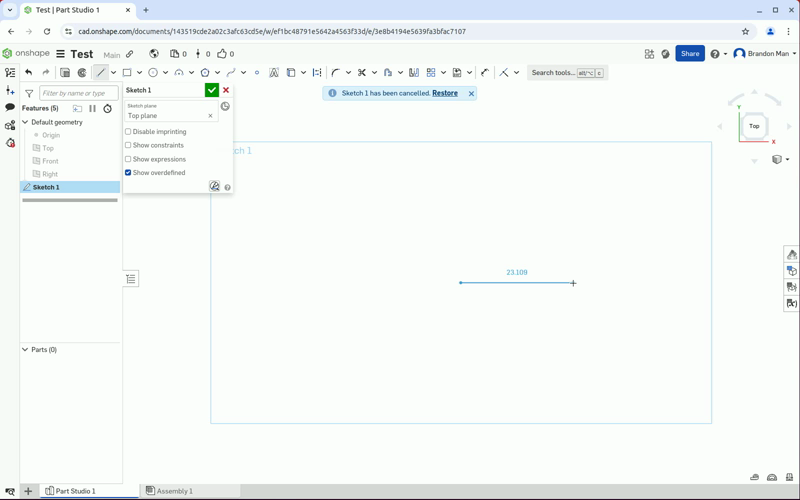
mouse_move(589, 282)
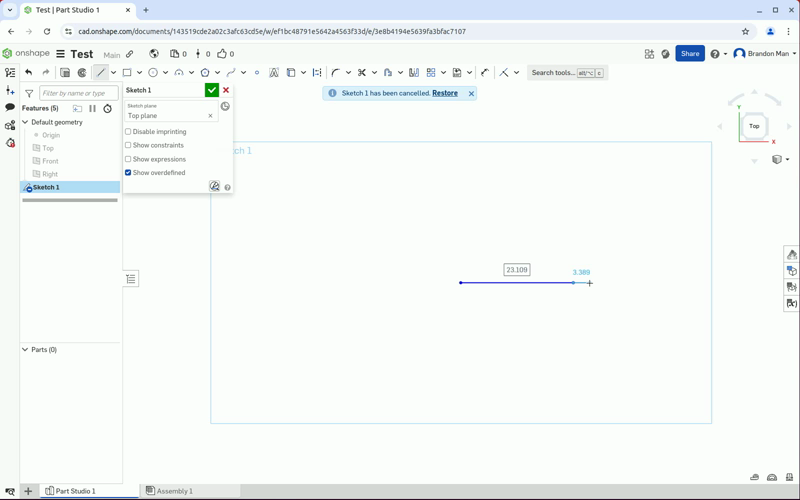
mouse_move(573, 281)
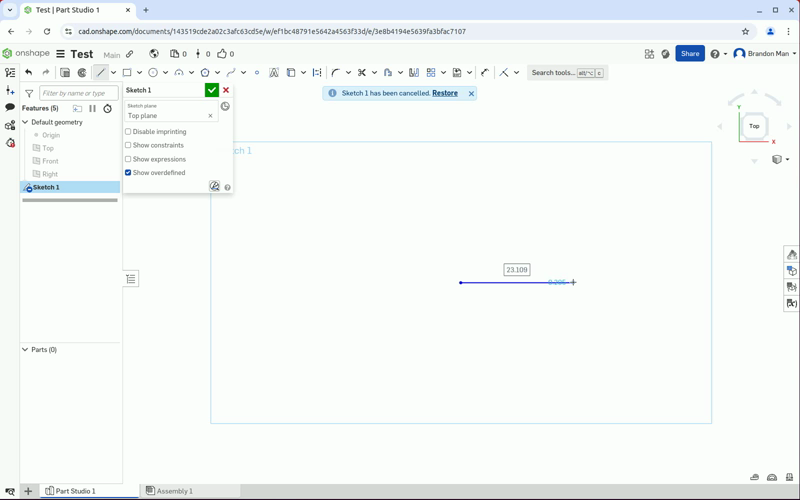
scroll(6)
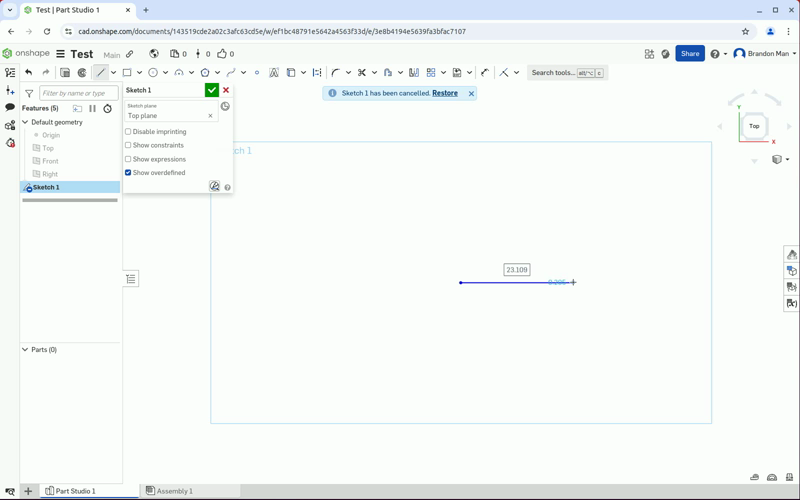
scroll(6)
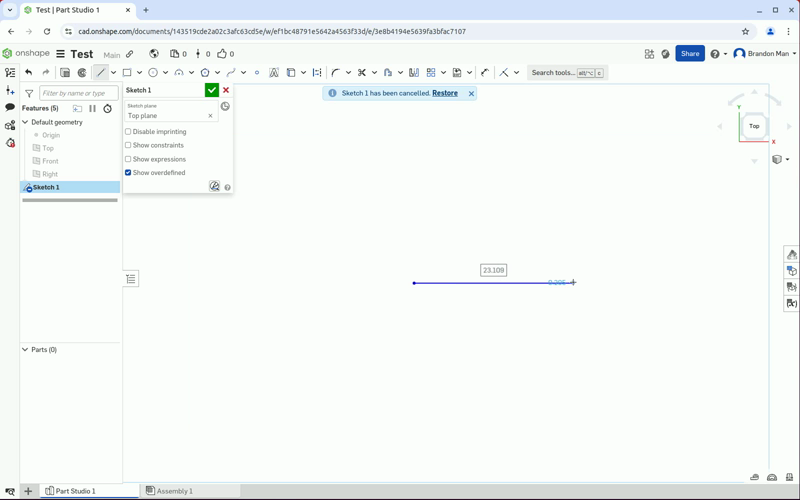
scroll(6)
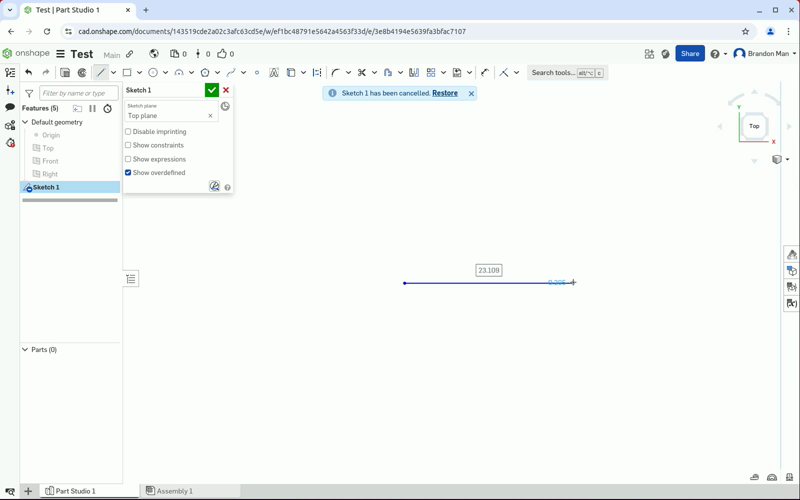
scroll(6)
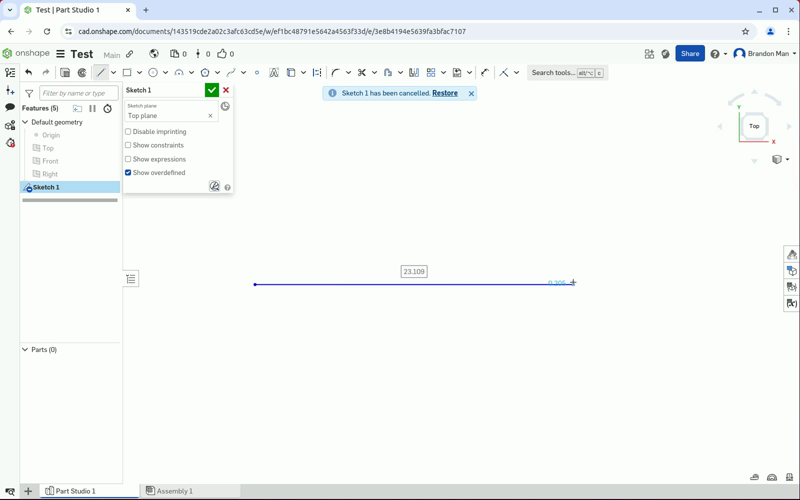
scroll(6)
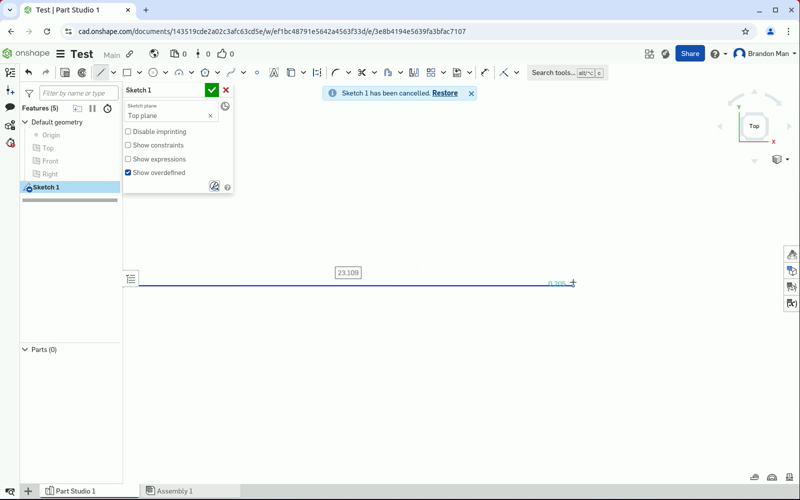
scroll(6)
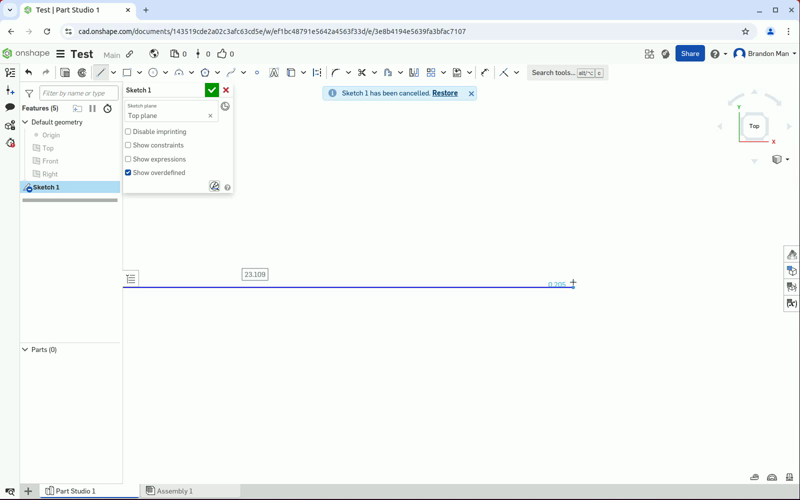
scroll(6)
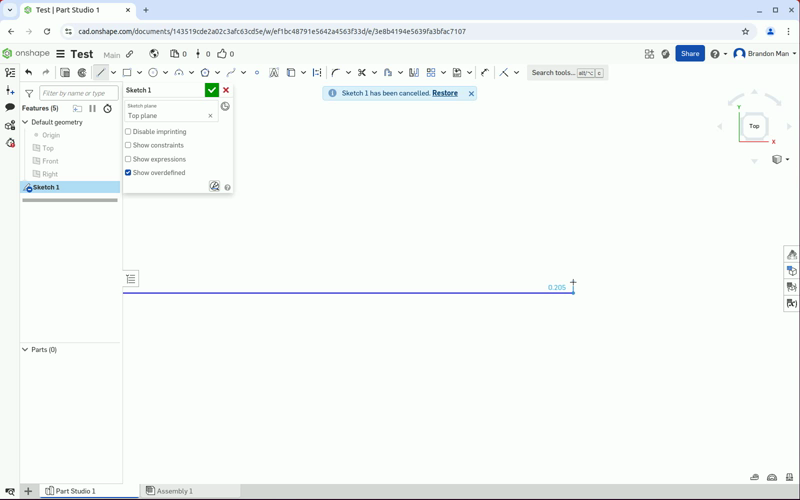
click(573, 281)
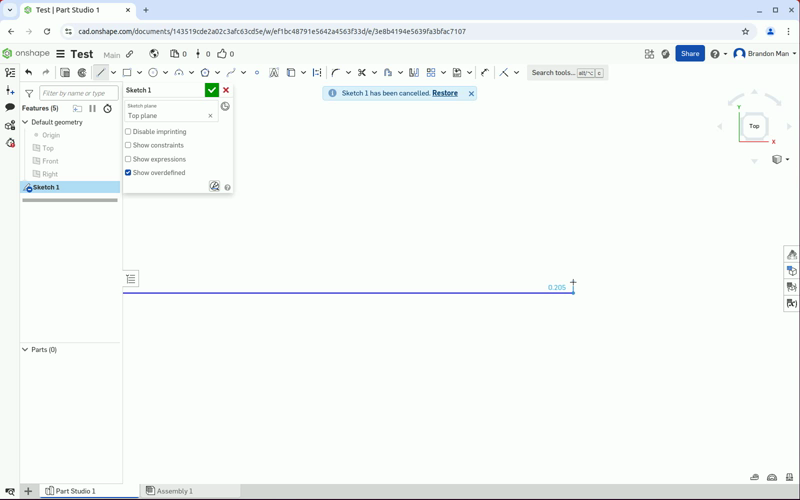
scroll(-6)
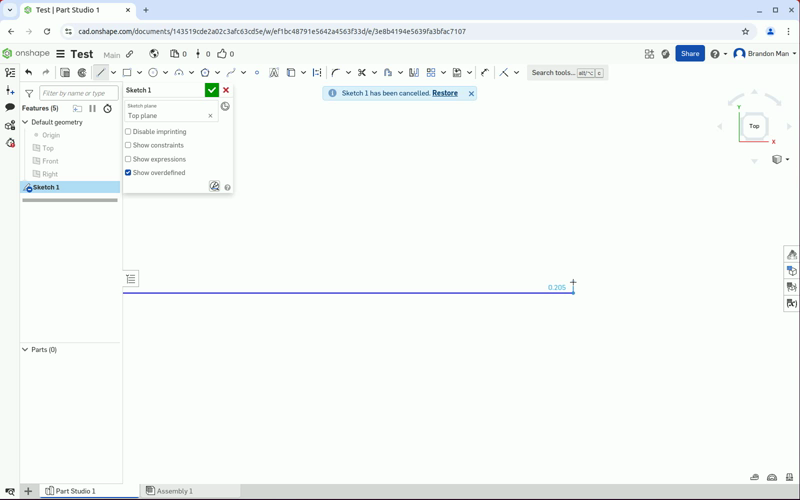
scroll(-6)
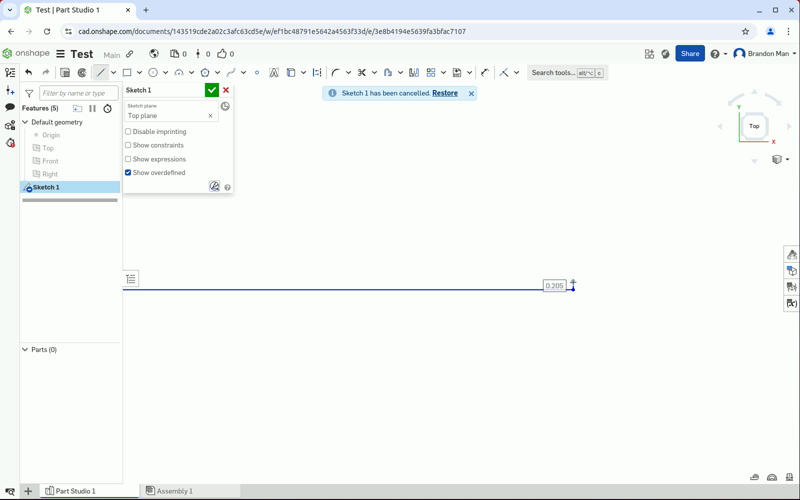
scroll(-6)
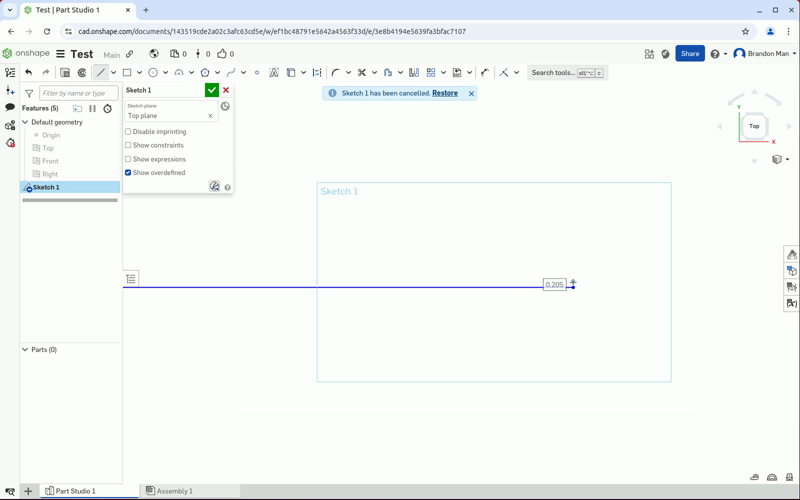
scroll(-6)
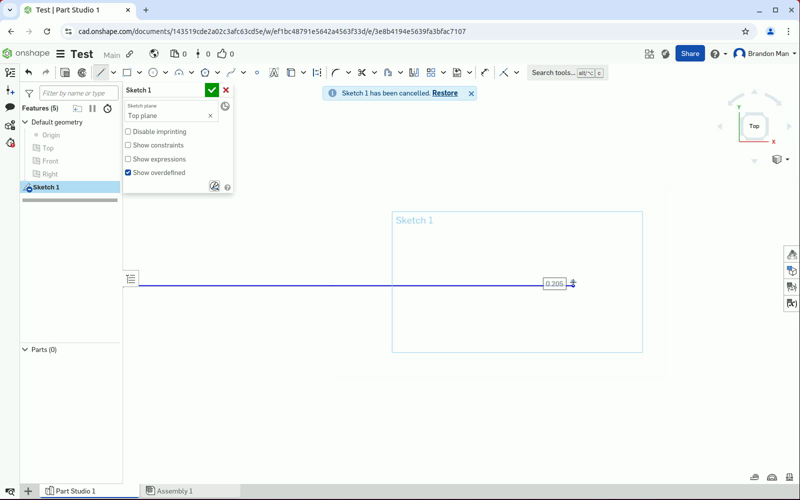
scroll(-6)
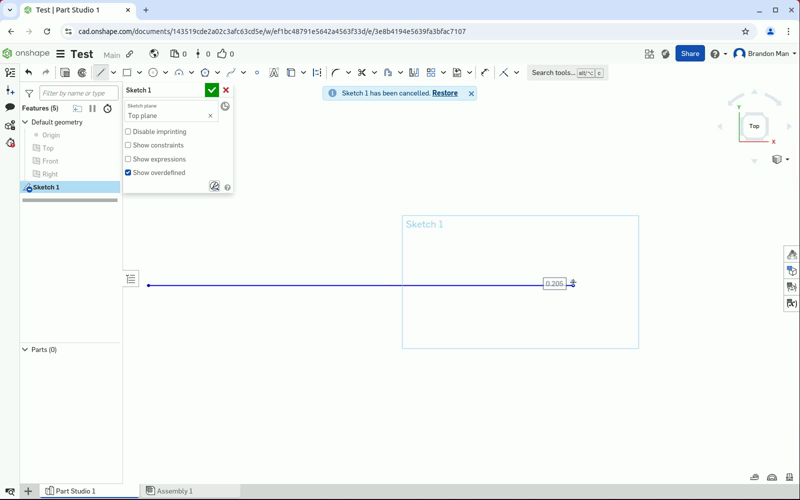
scroll(-6)
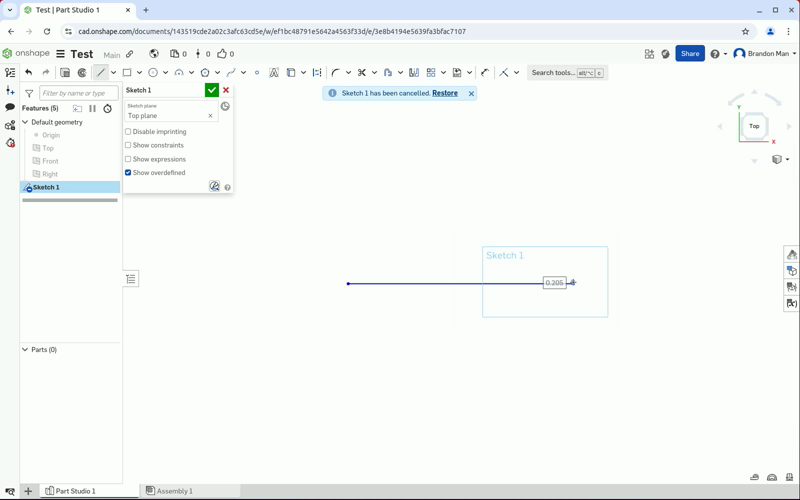
scroll(-6)
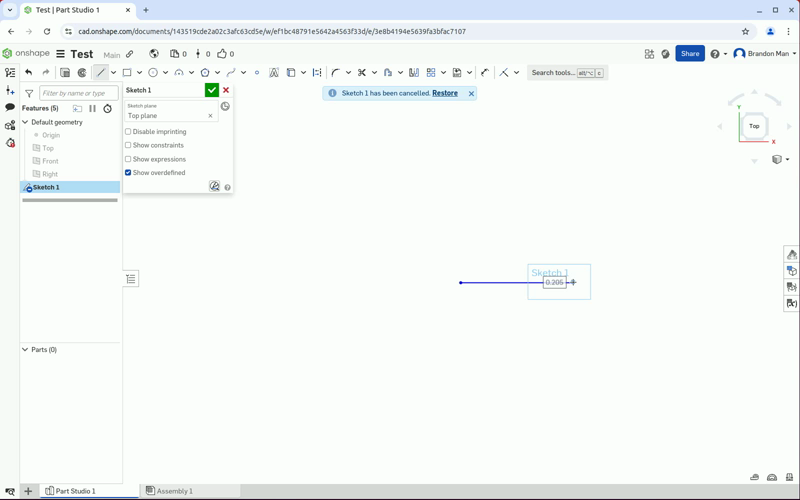
key_up(shift)
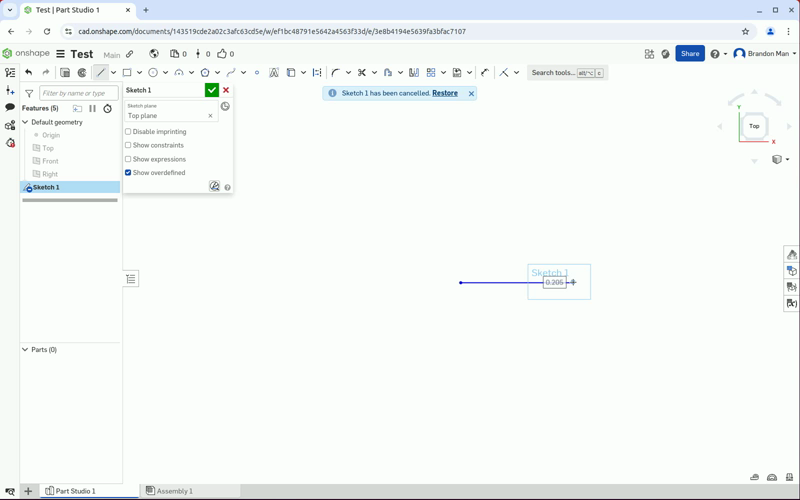
key_down(shift)
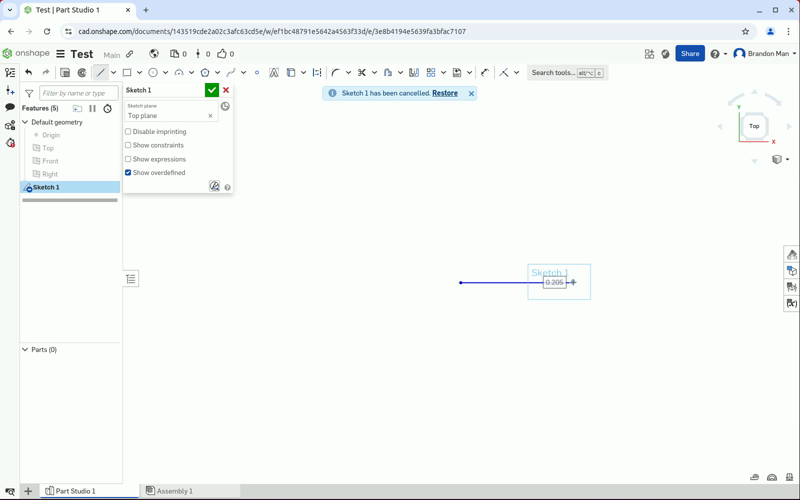
mouse_move(589, 281)
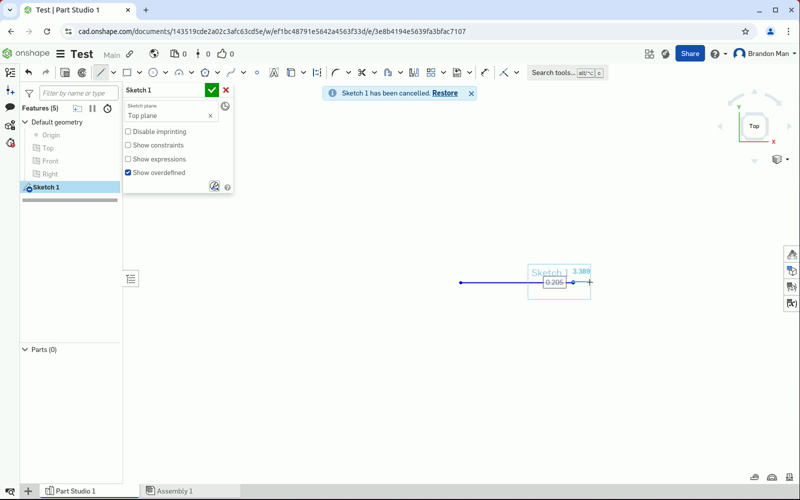
mouse_move(564, 281)
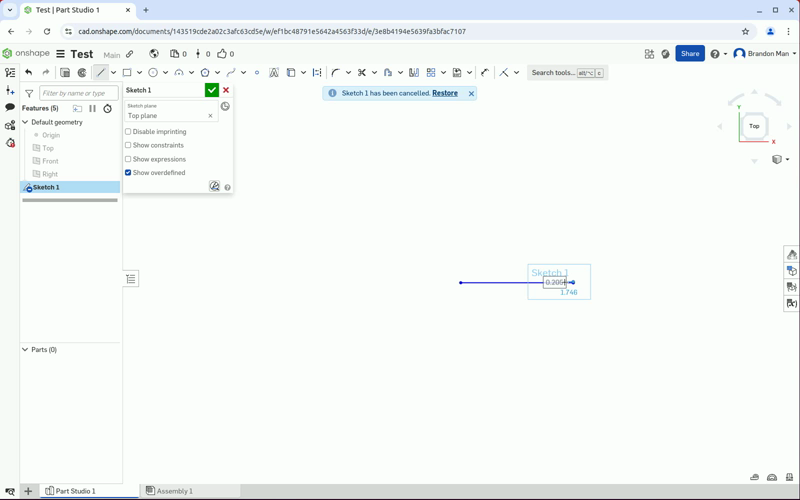
click(564, 281)
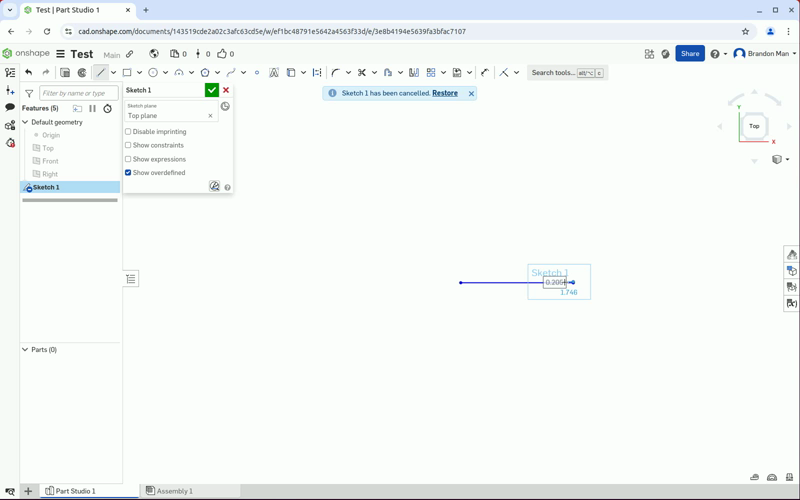
key_up(shift)
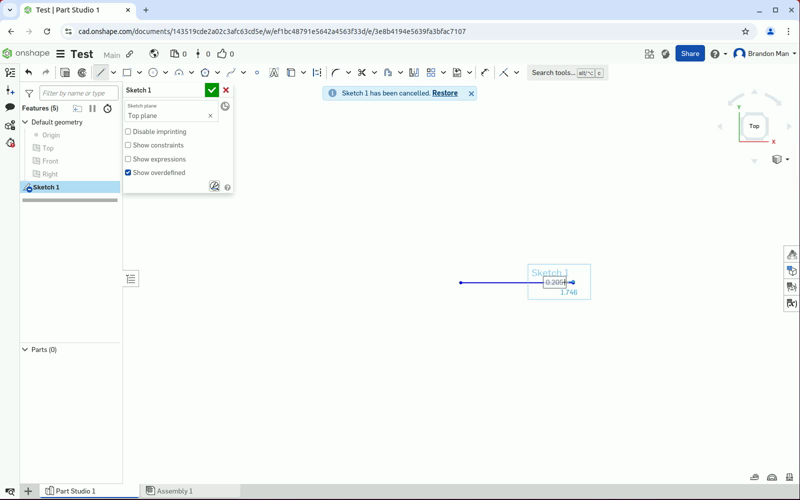
key_down(shift)
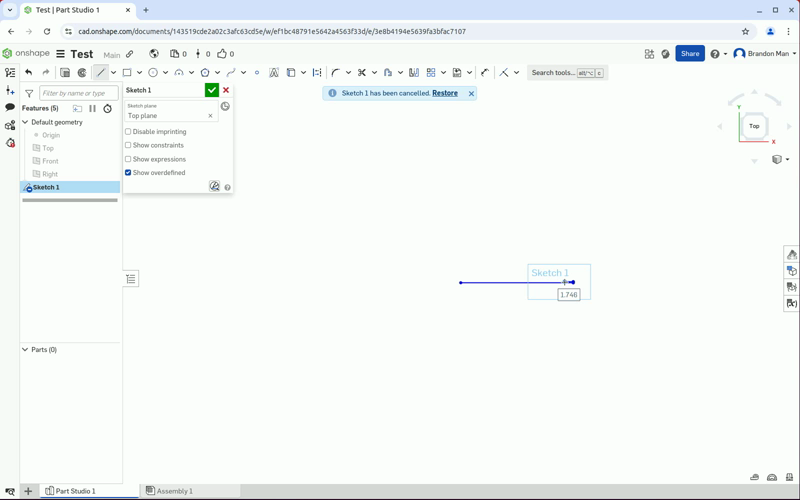
mouse_move(589, 281)
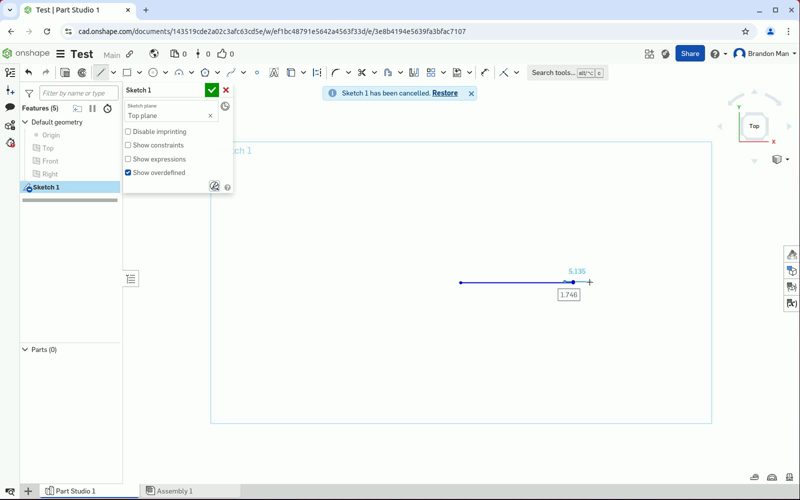
mouse_move(564, 223)
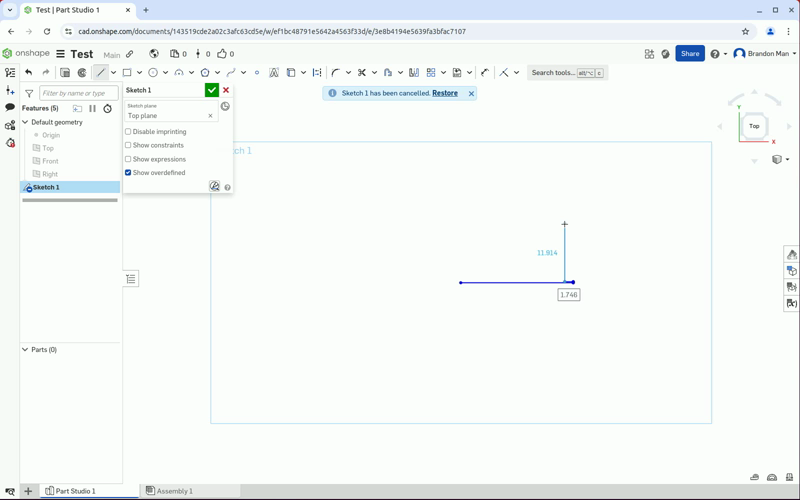
click(564, 223)
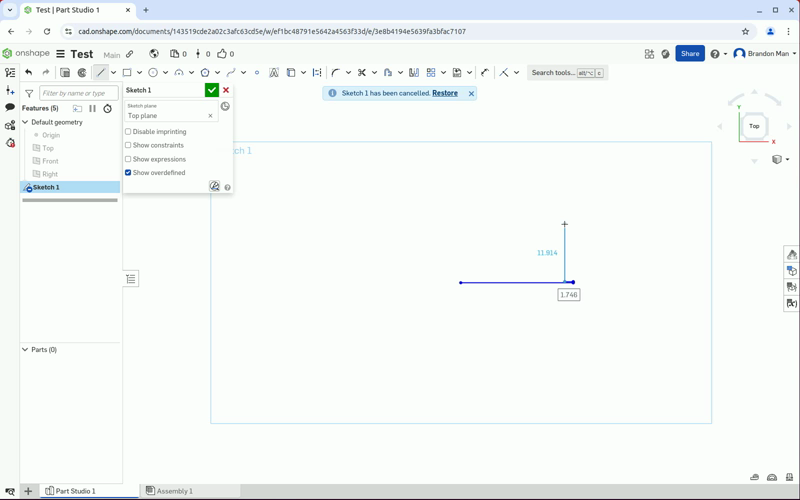
key_up(shift)
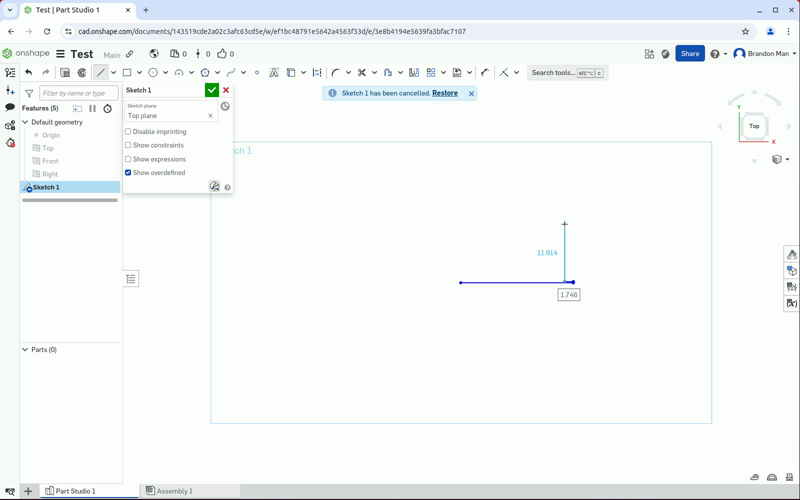
key_down(shift)
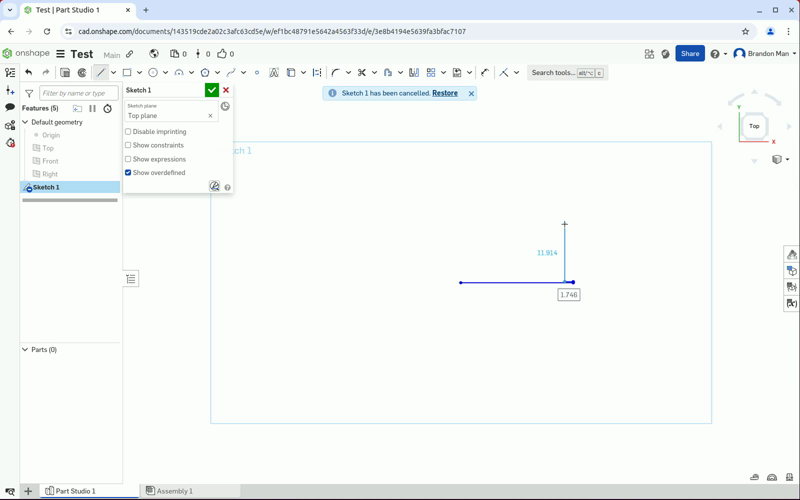
mouse_move(589, 223)
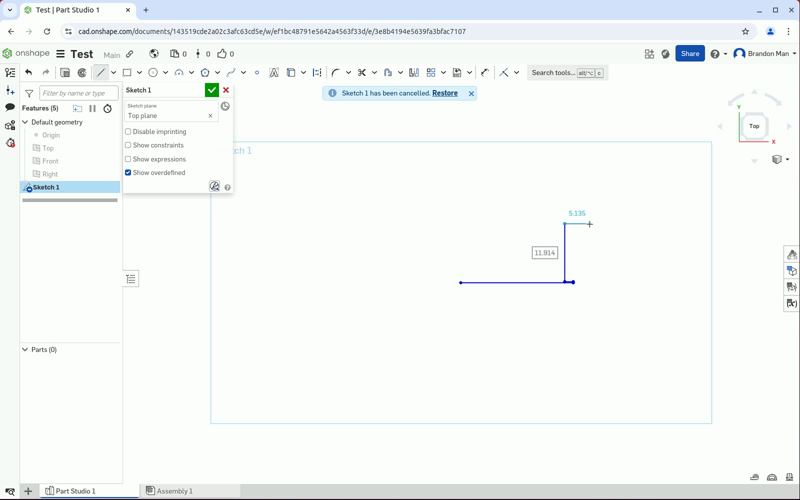
mouse_move(573, 223)
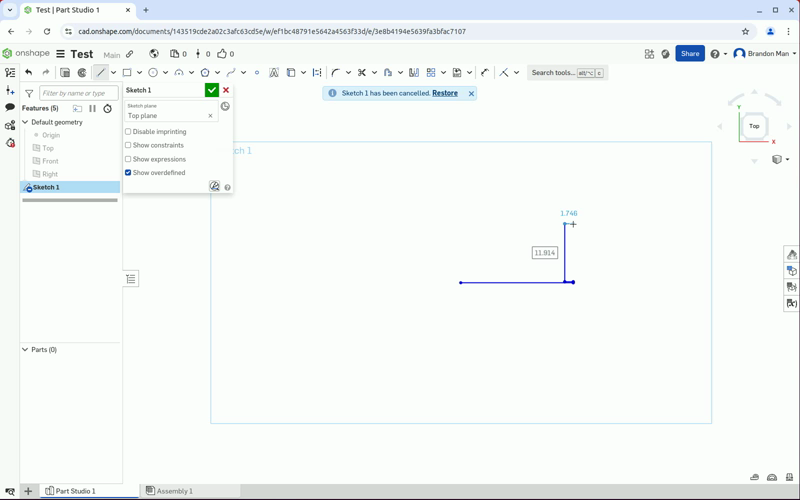
click(573, 223)
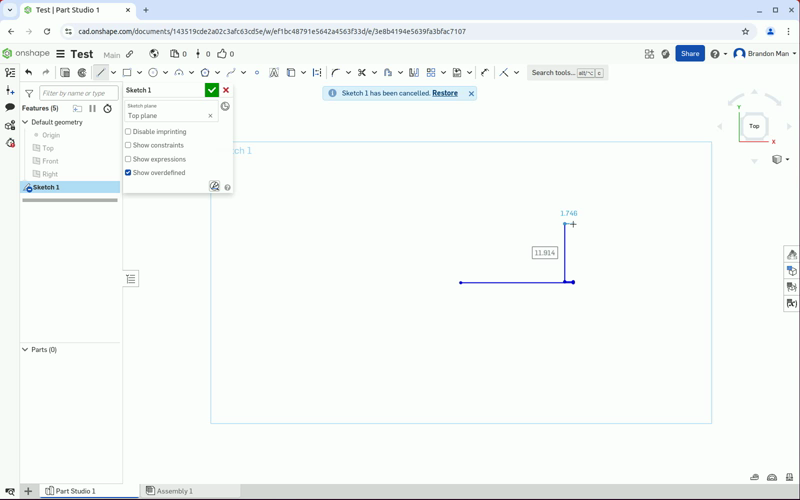
key_up(shift)
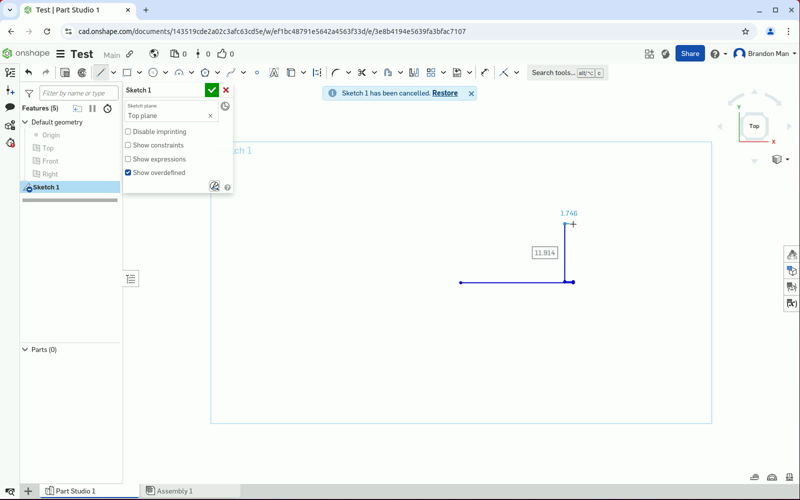
key_down(shift)
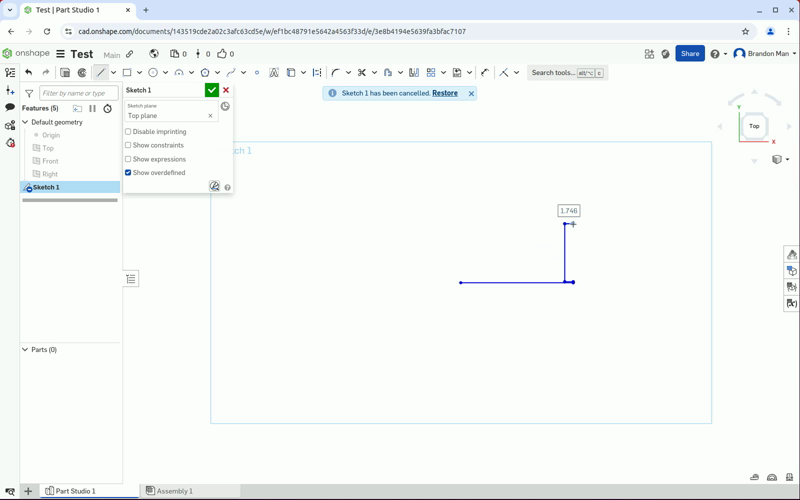
mouse_move(589, 223)
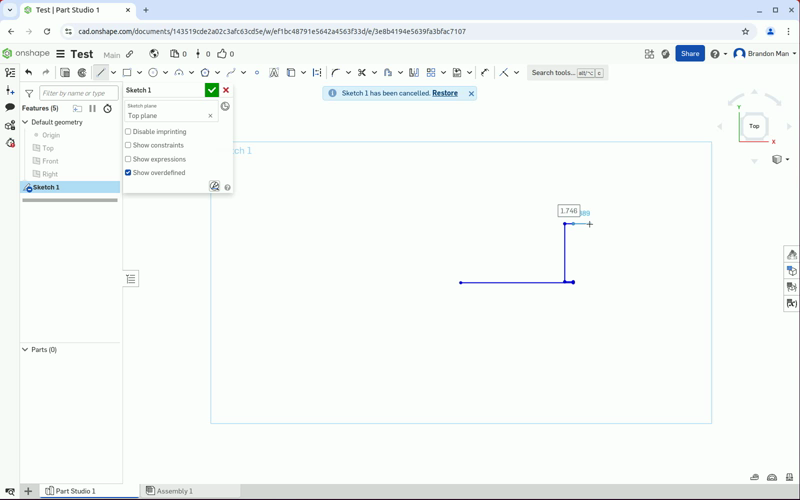
mouse_move(573, 222)
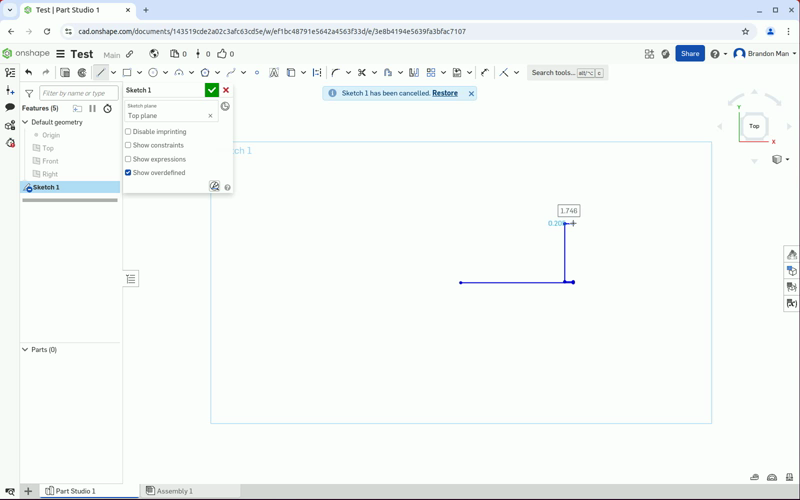
scroll(6)
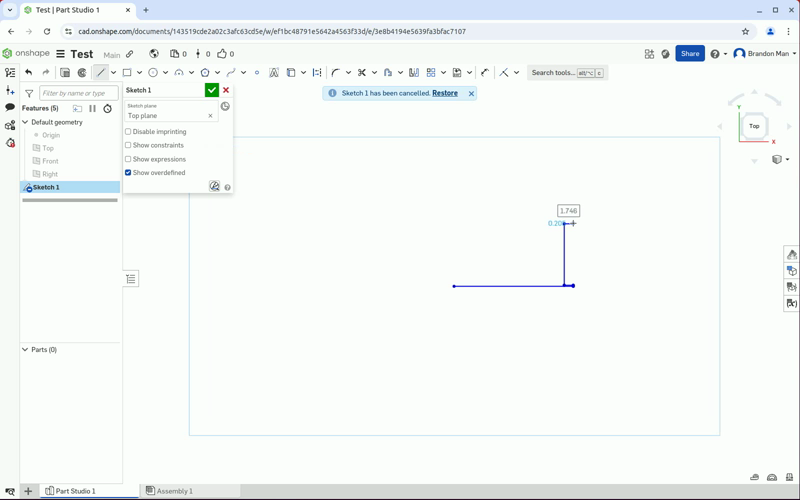
scroll(6)
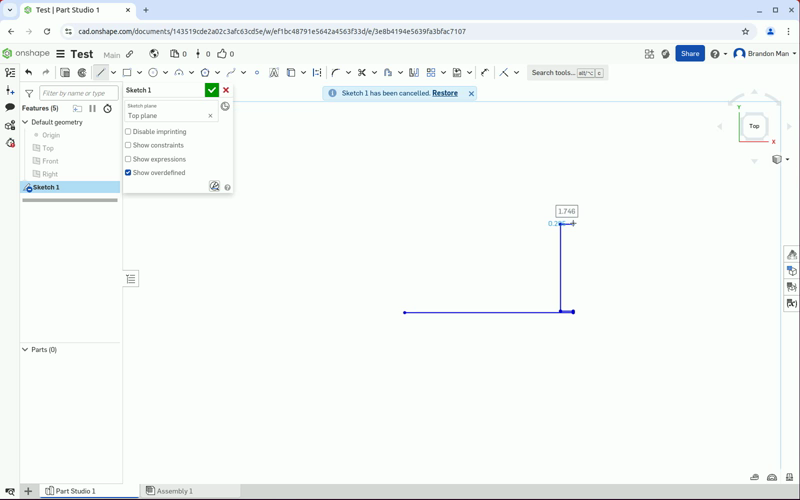
scroll(6)
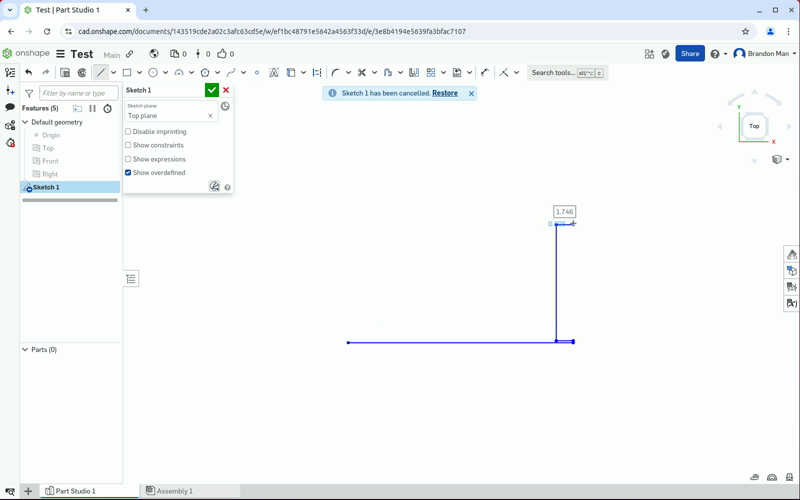
scroll(6)
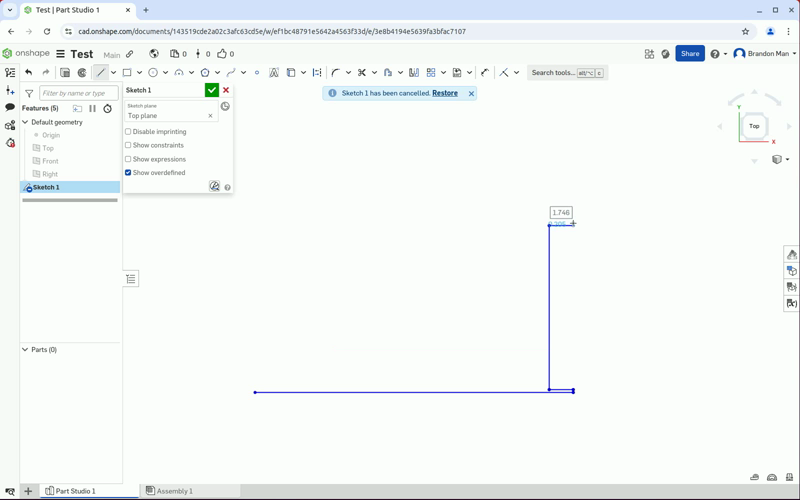
scroll(6)
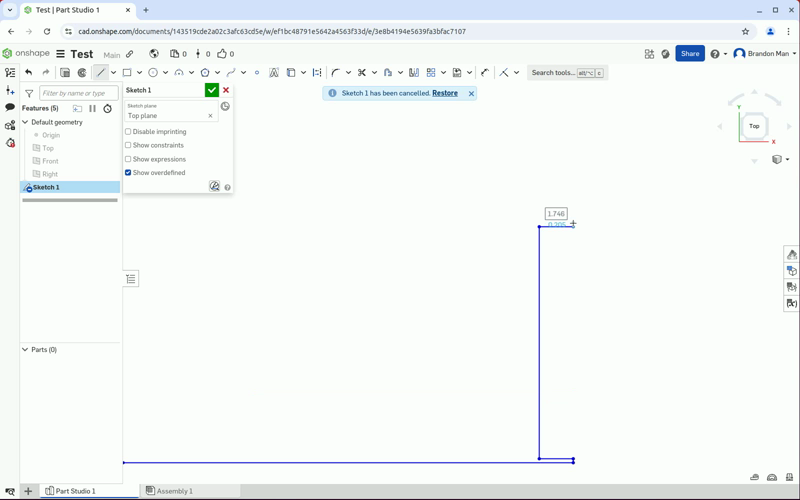
scroll(6)
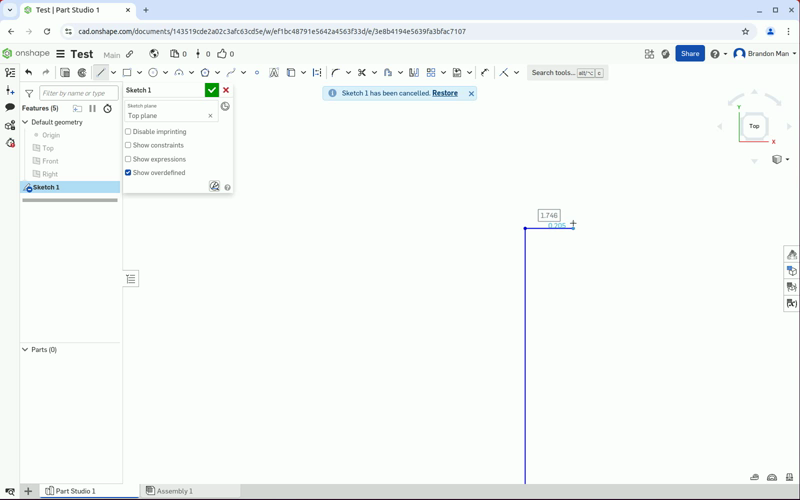
scroll(6)
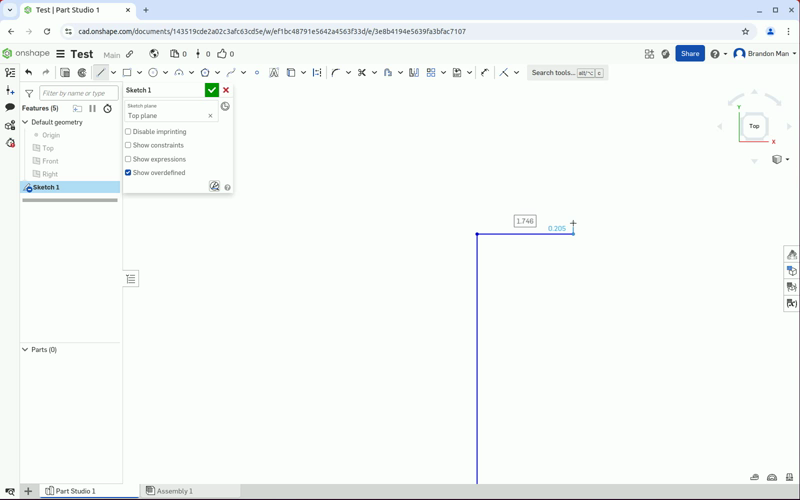
click(573, 222)
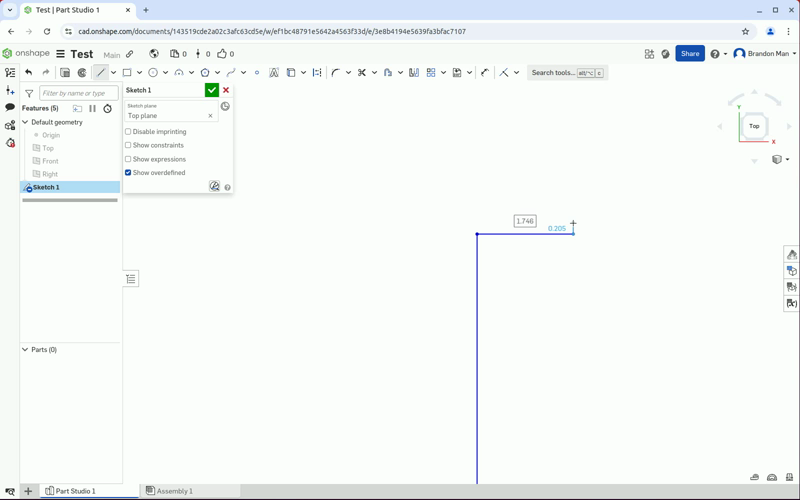
scroll(-6)
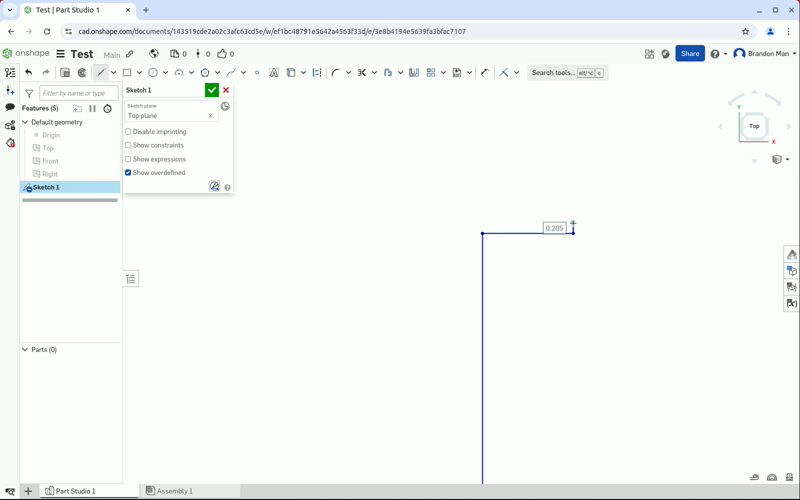
scroll(-6)
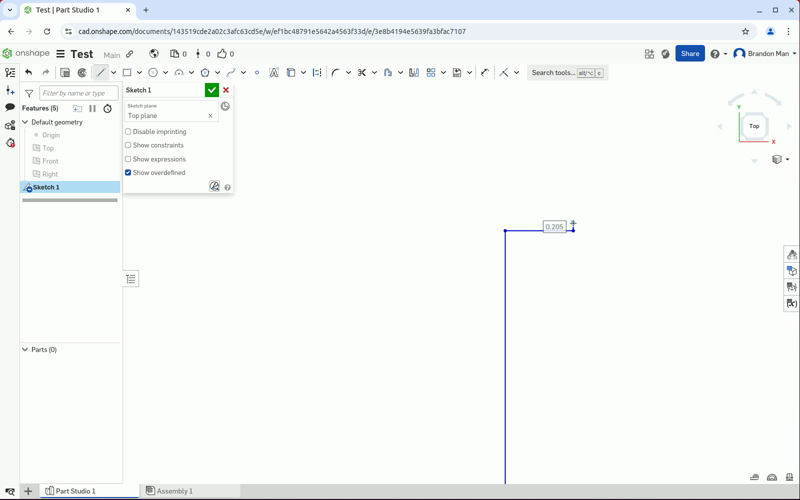
scroll(-6)
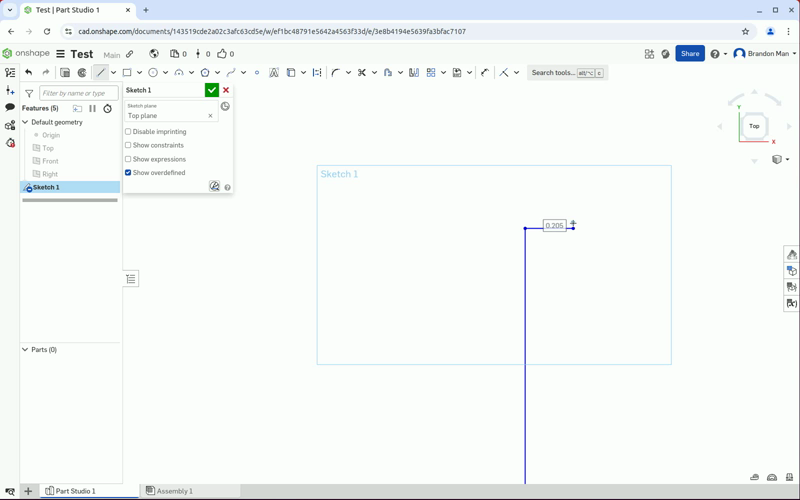
scroll(-6)
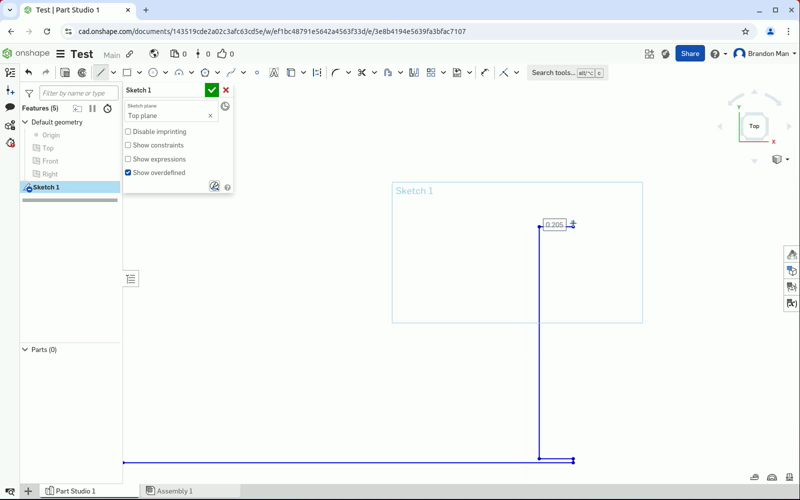
scroll(-6)
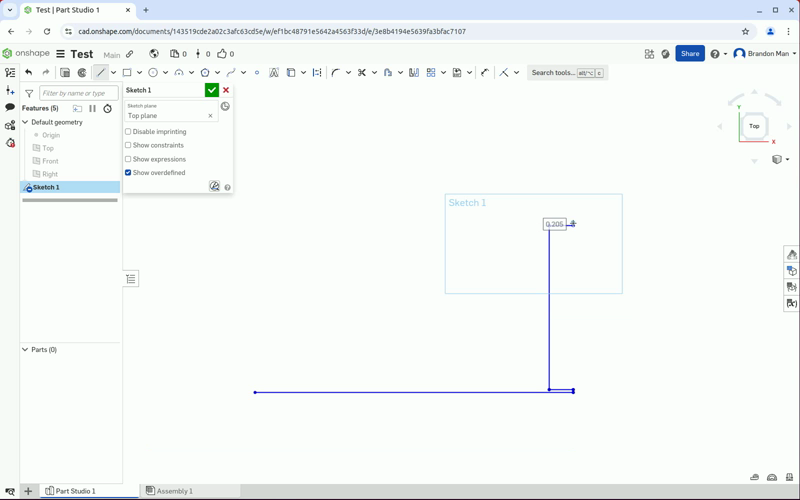
scroll(-6)
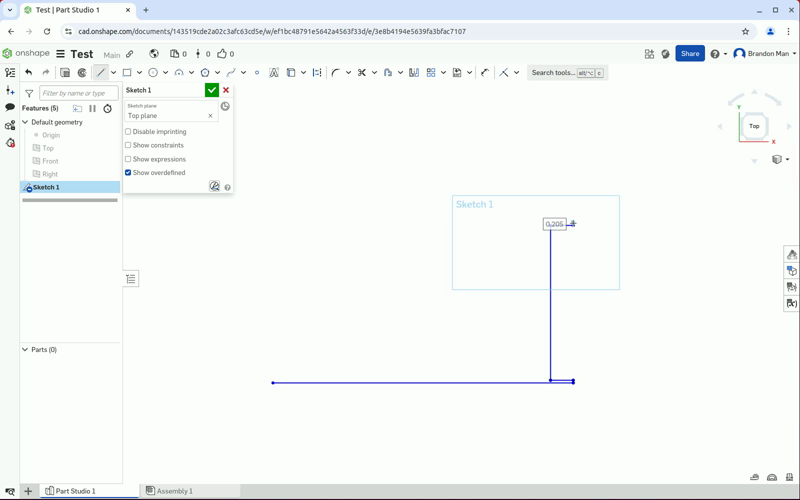
scroll(-6)
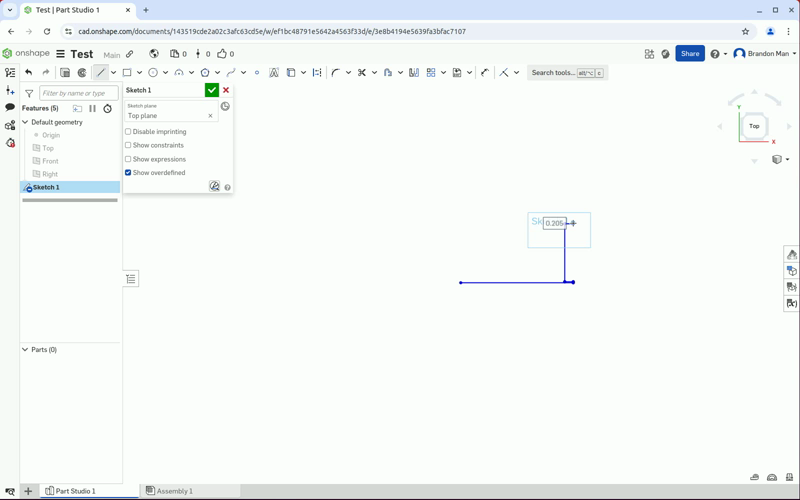
key_up(shift)
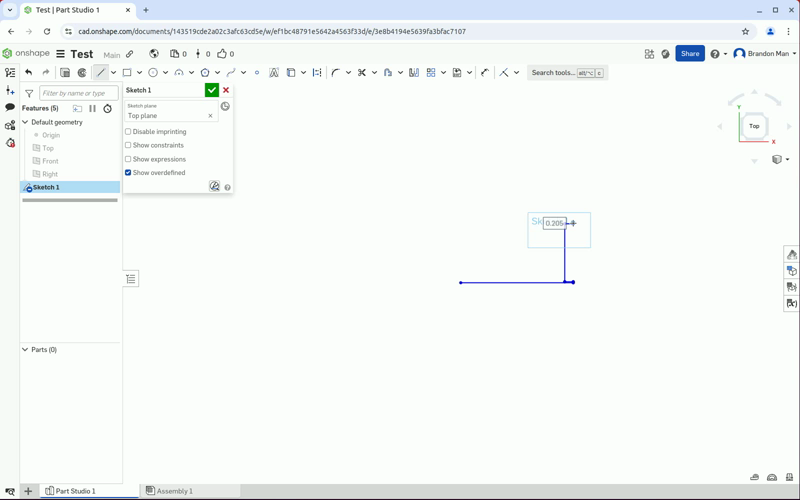
key_down(shift)
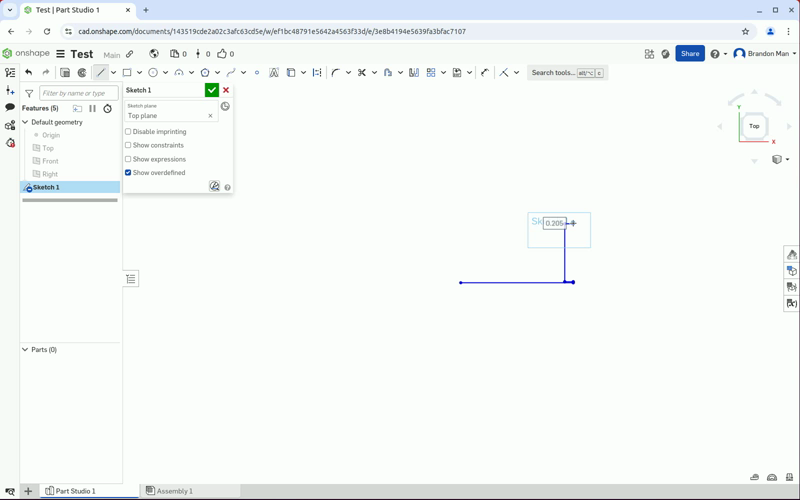
mouse_move(460, 222)
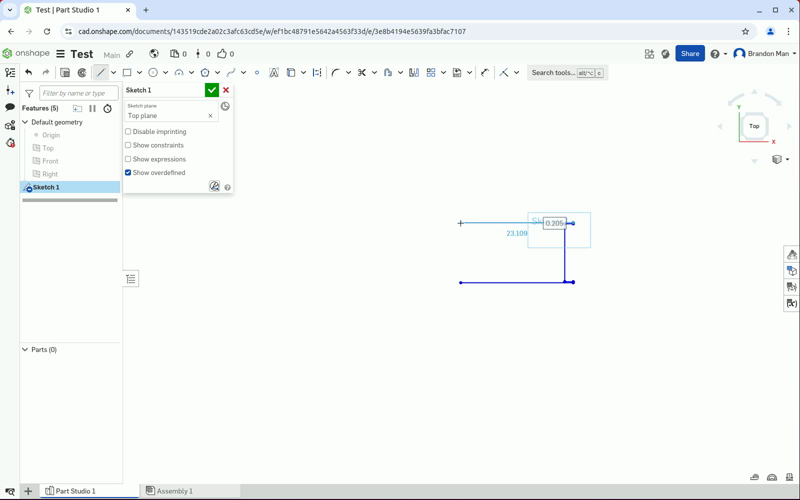
click(460, 222)
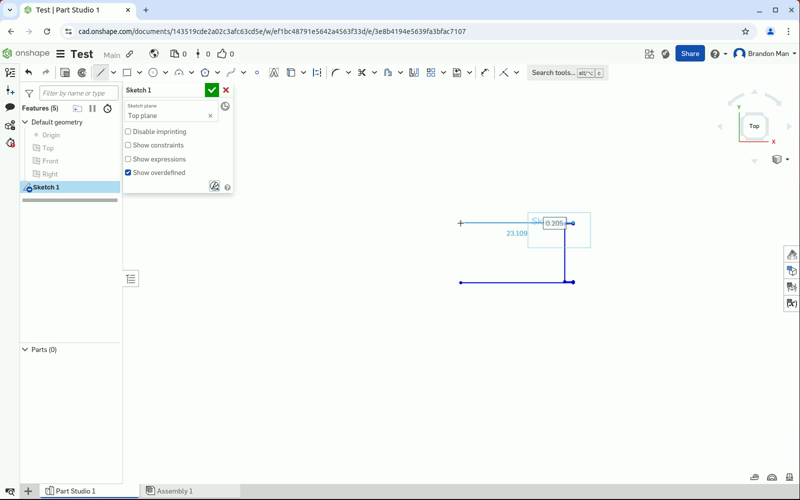
key_up(shift)
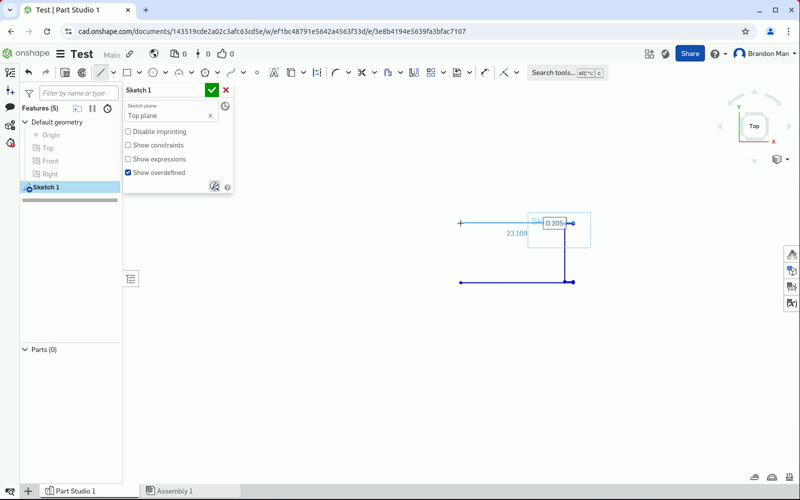
key_down(shift)
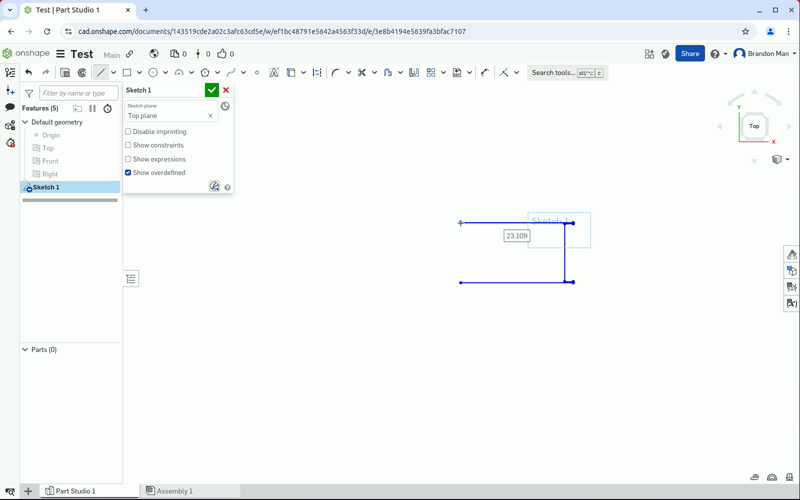
mouse_move(460, 282)
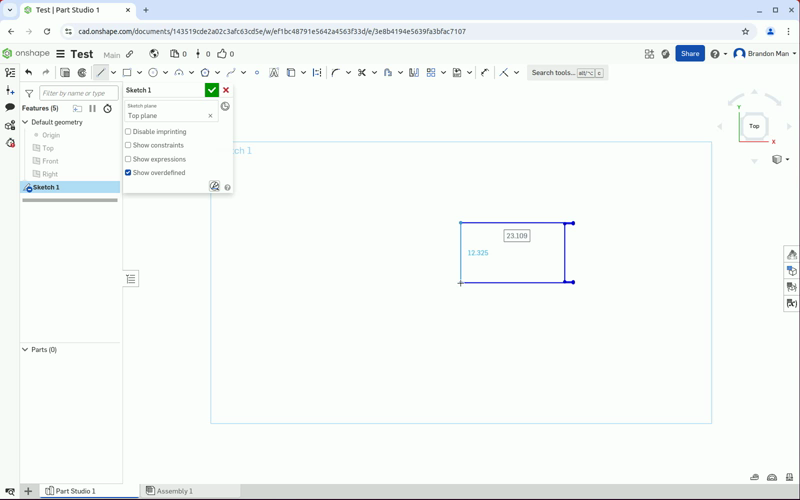
key_up(shift)
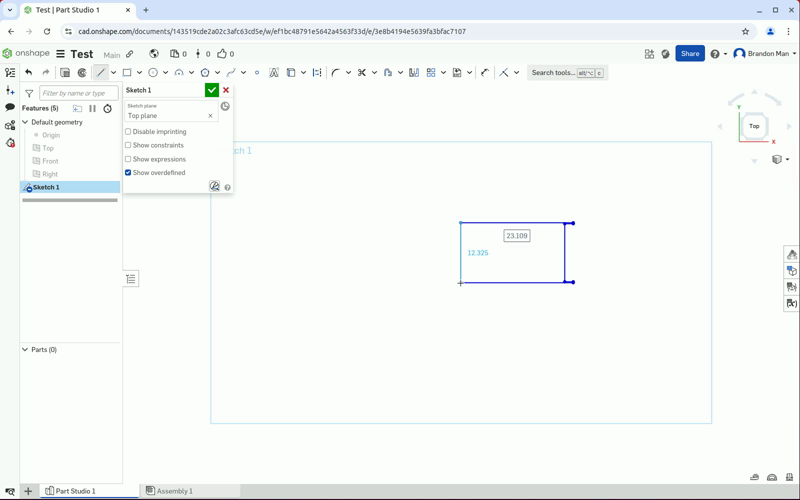
click(460, 282)
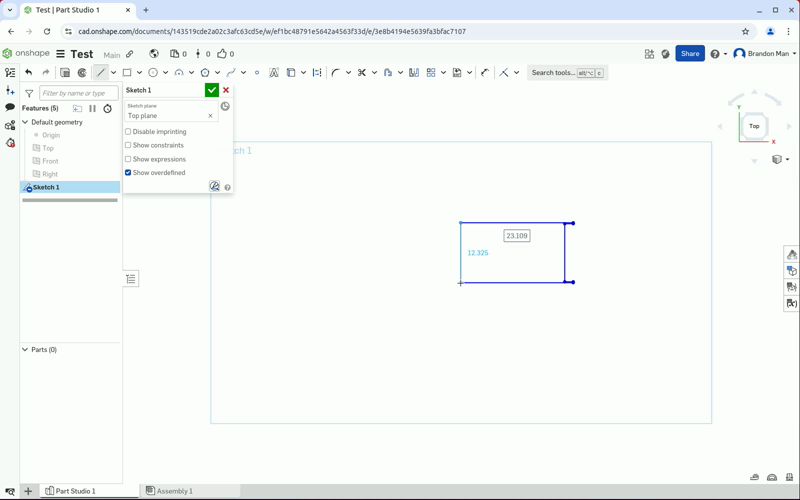
key(esc)
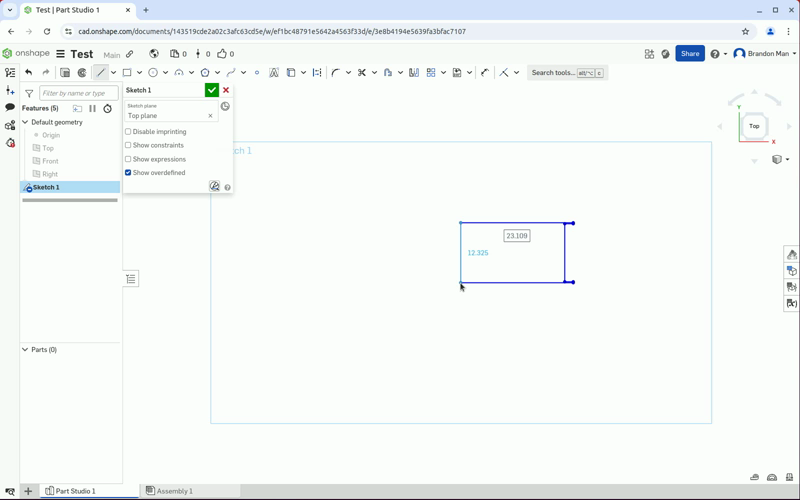
mouse_move(526, 271)
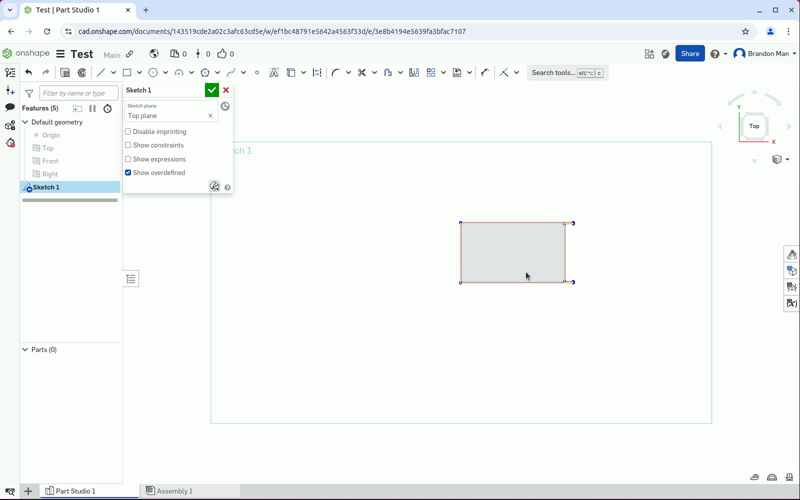
click(526, 271)
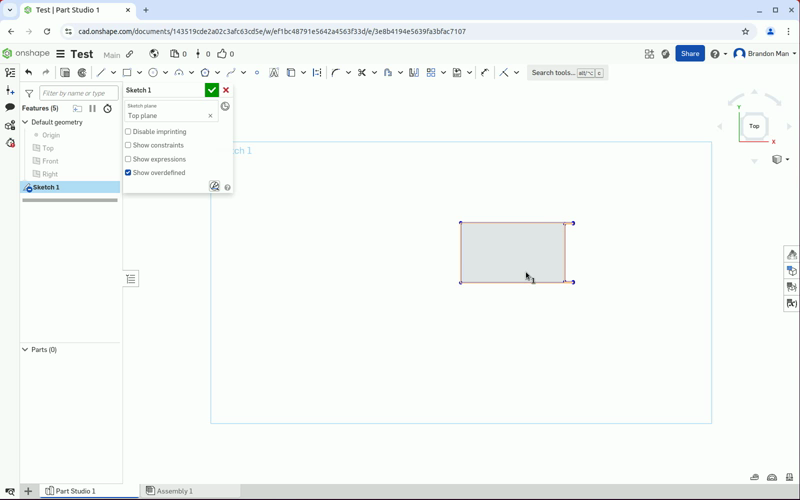
mouse_move(73, 352)
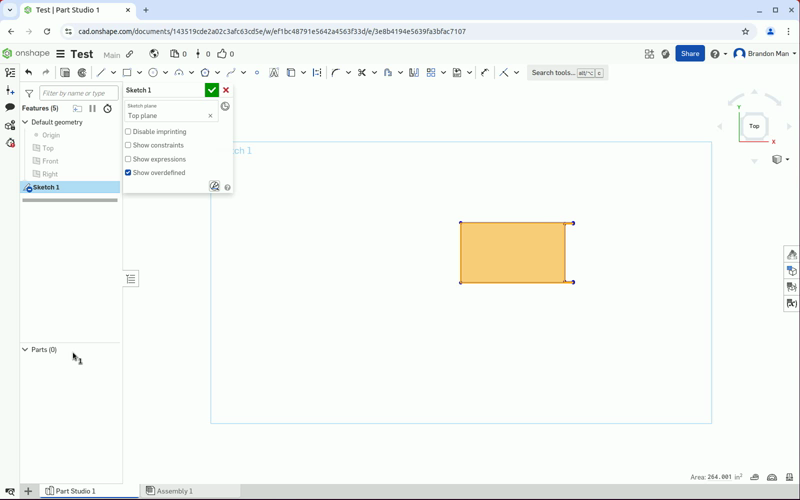
key(shift+y)
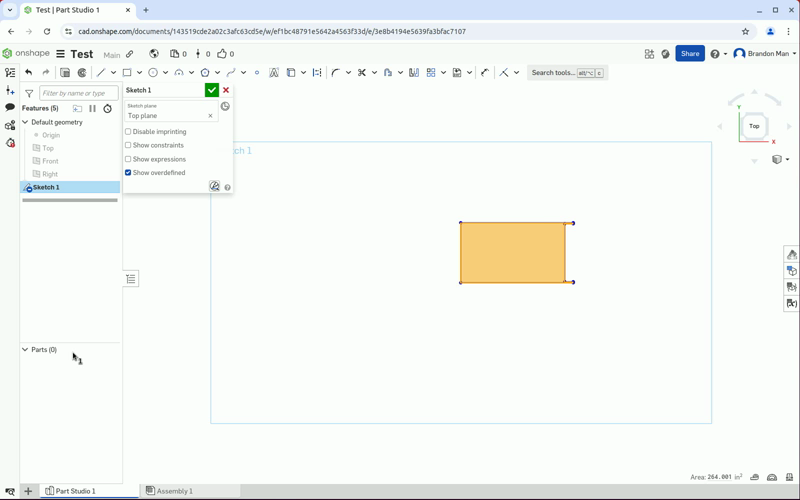
key(shift+e)
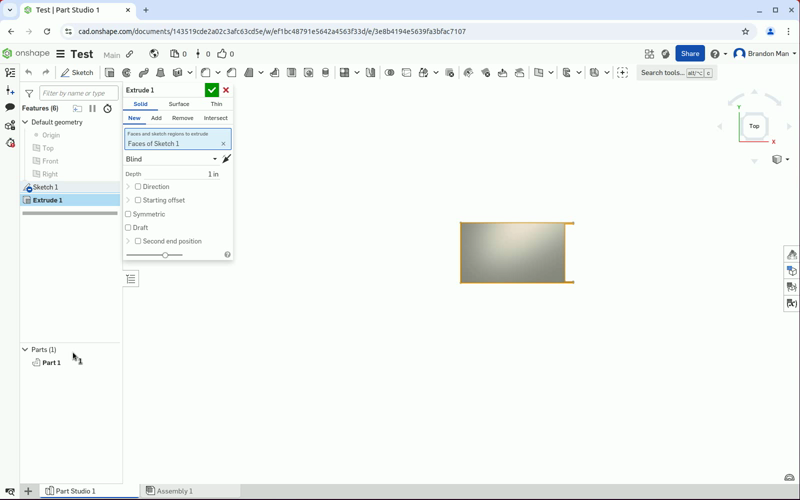
mouse_move(143, 106)
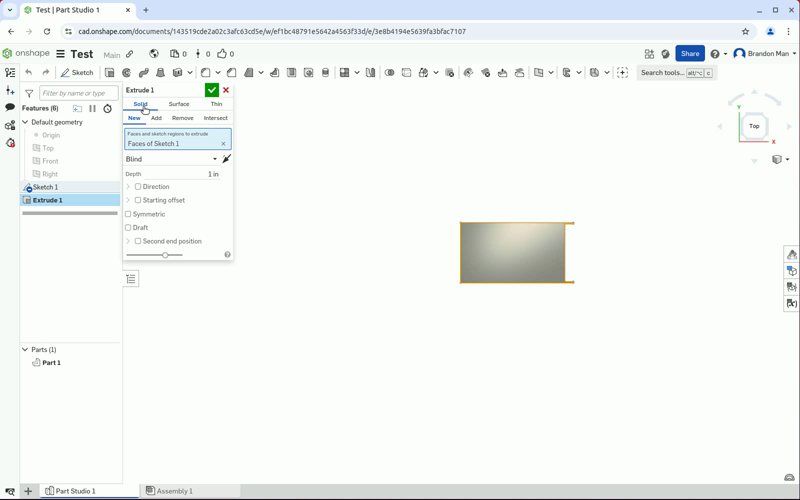
click(143, 106)
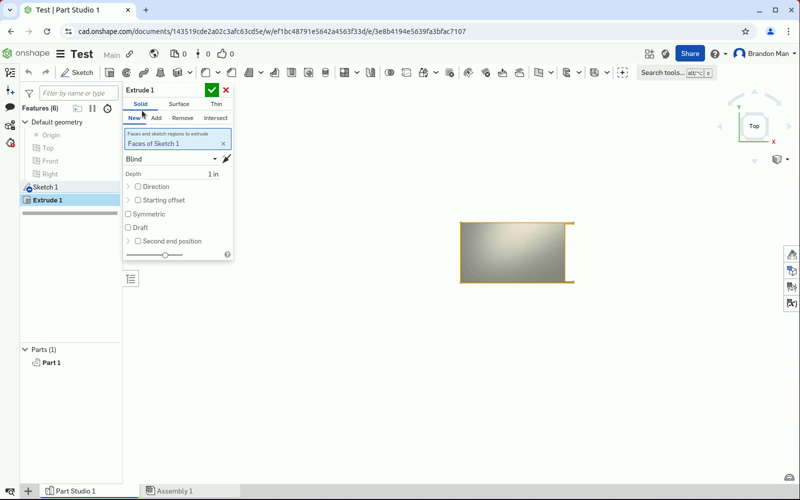
mouse_move(137, 120)
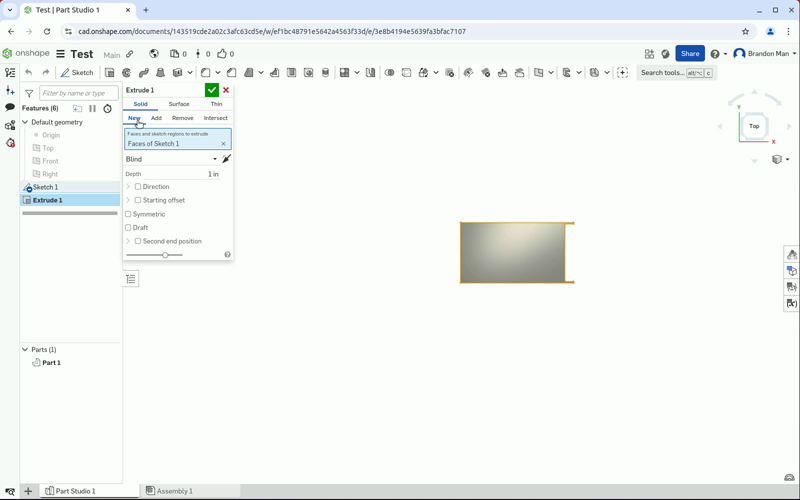
click(137, 120)
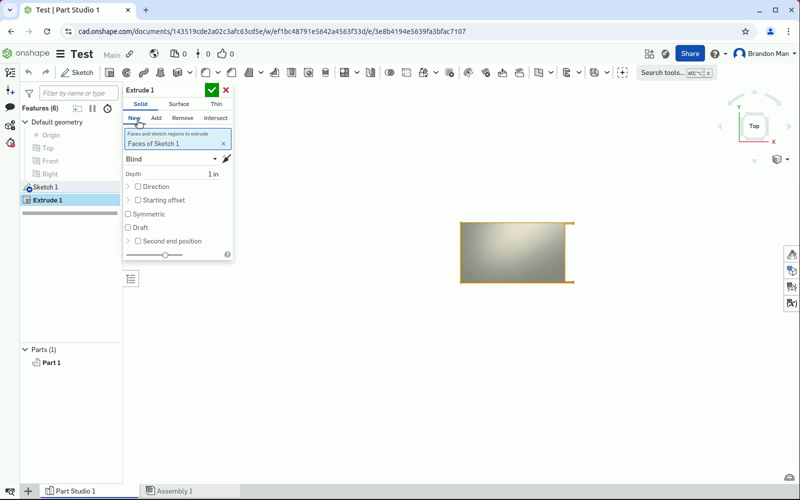
key(tab, 4)
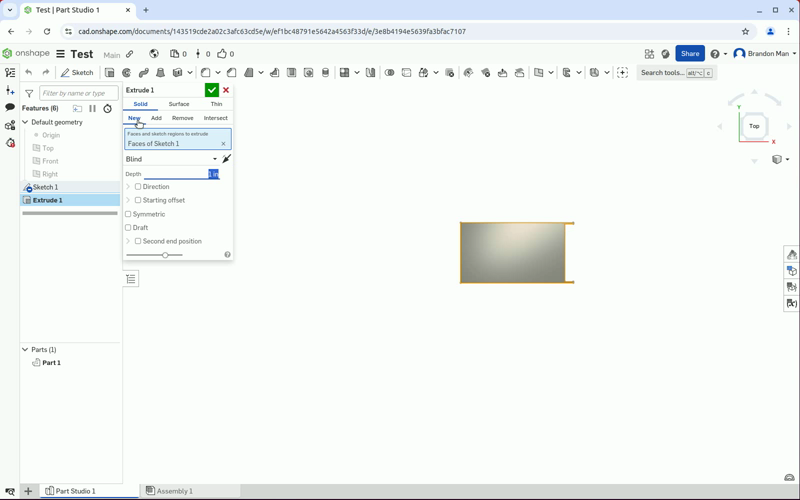
text(3.129)
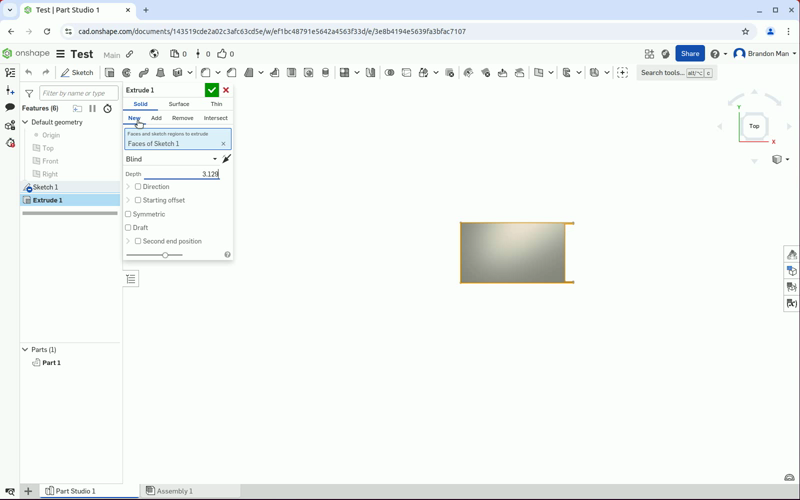
key(enter)
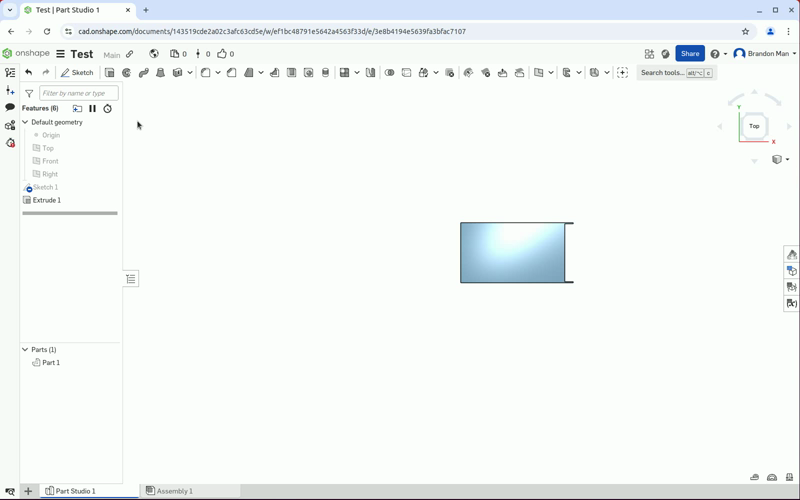
key(shift+h)
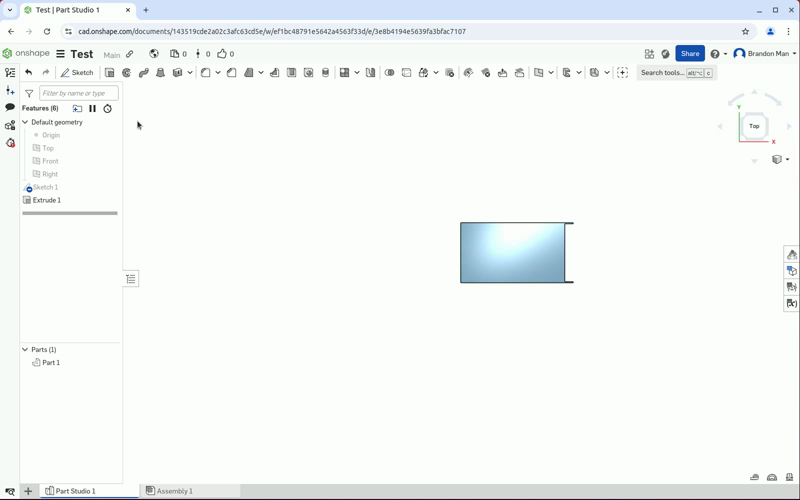
key(shift+h)
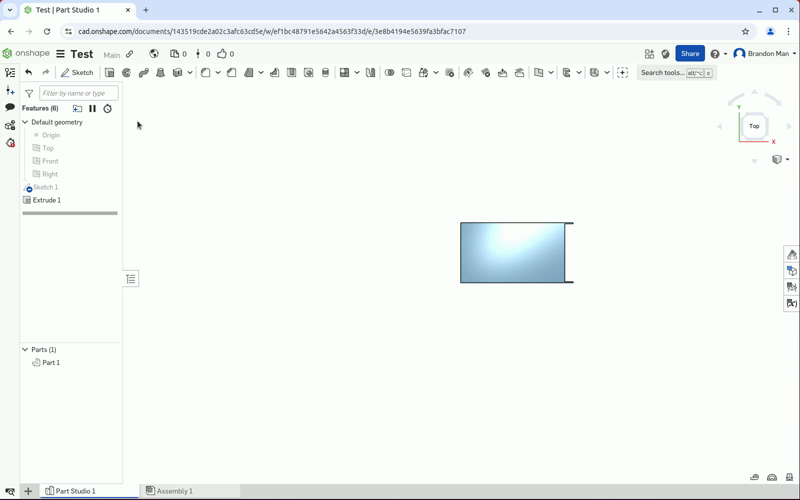
mouse_move(73, 189)
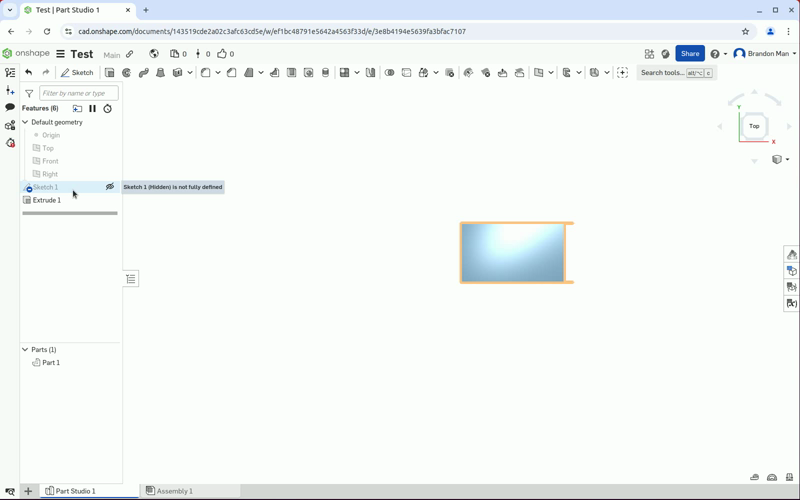
click(73, 189)
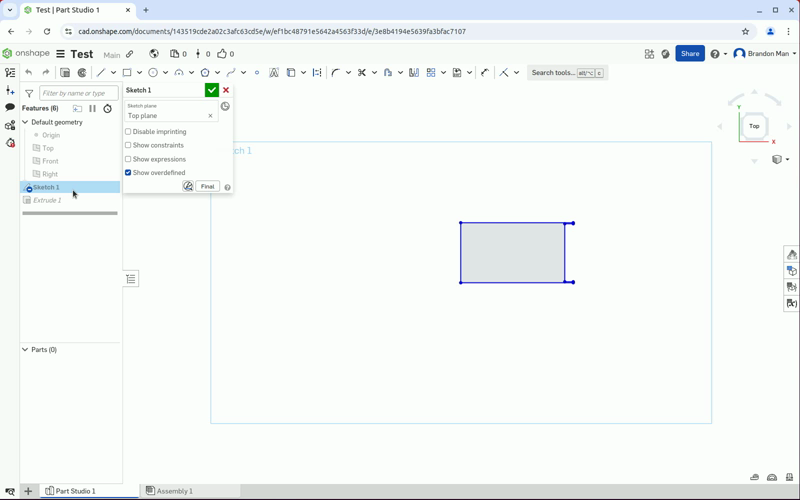
mouse_move(229, 92)
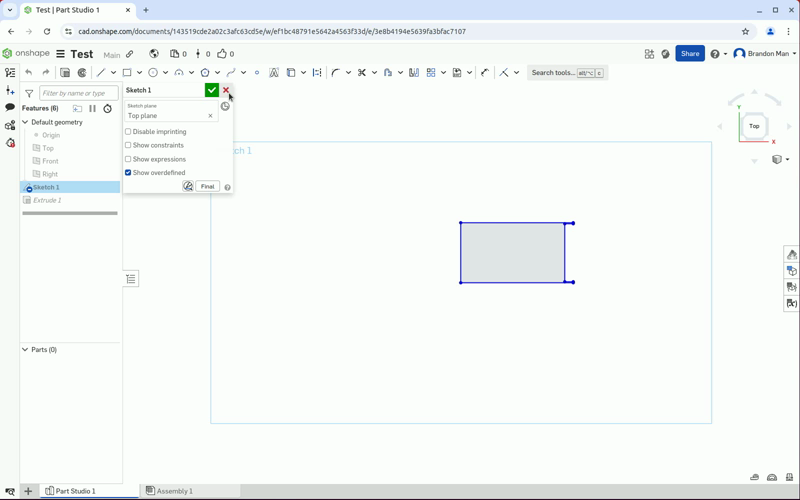
click(229, 92)
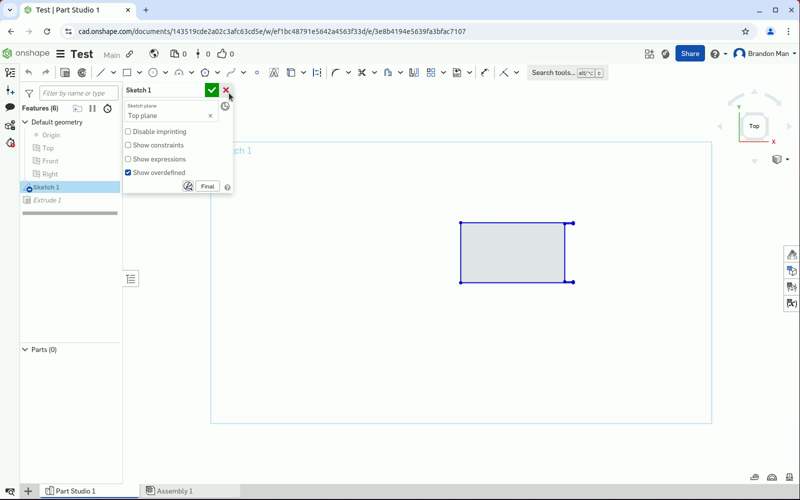
key(shift+s)
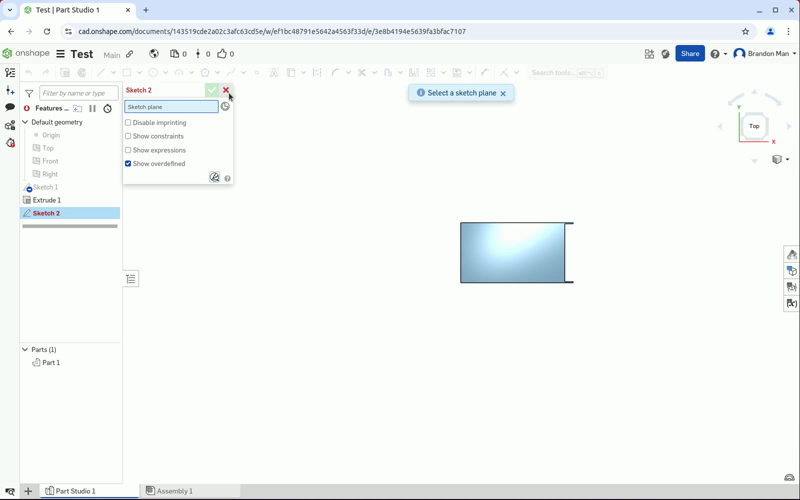
mouse_move(73, 150)
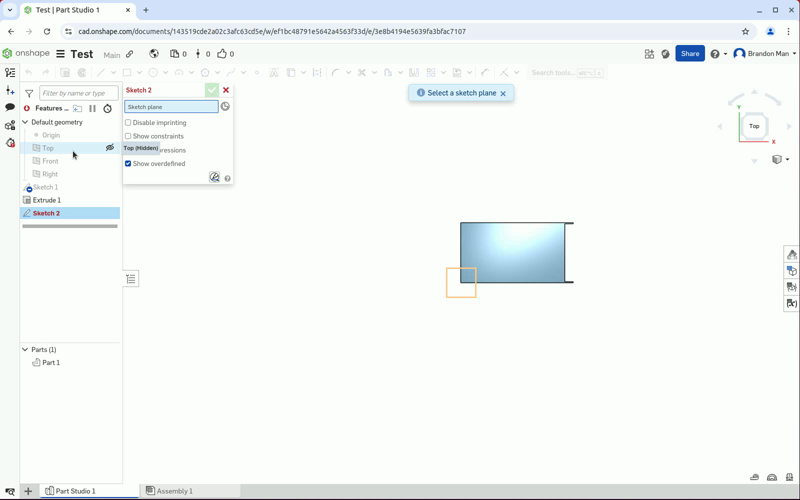
click(73, 150)
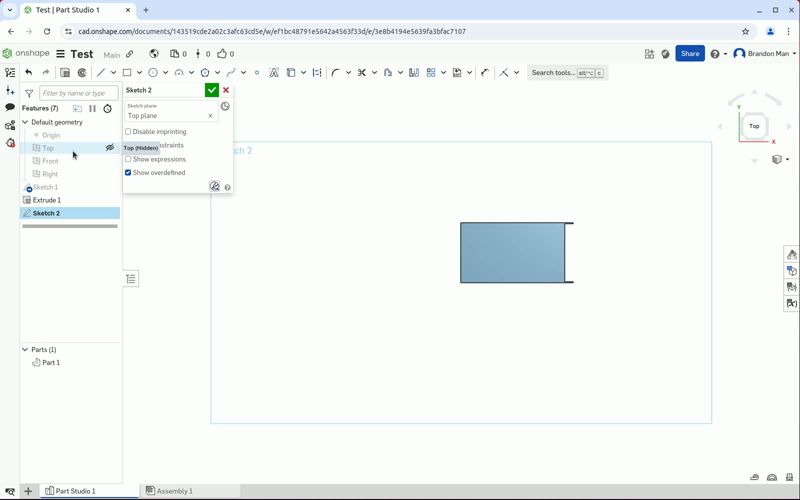
mouse_move(73, 352)
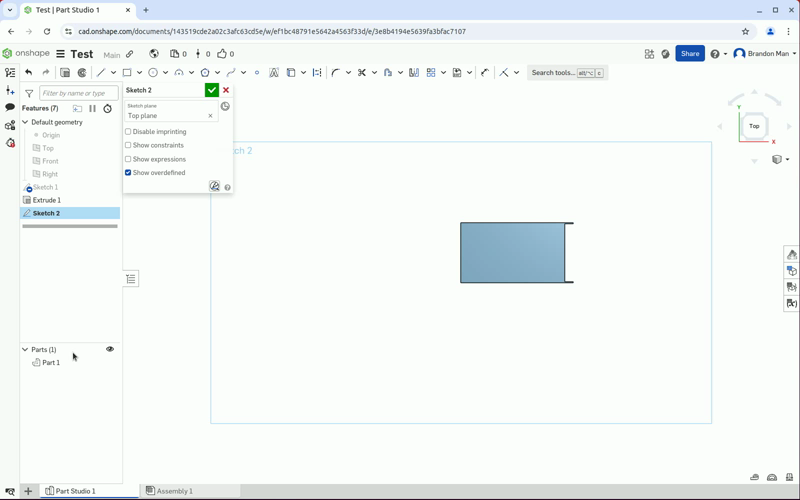
key(y)
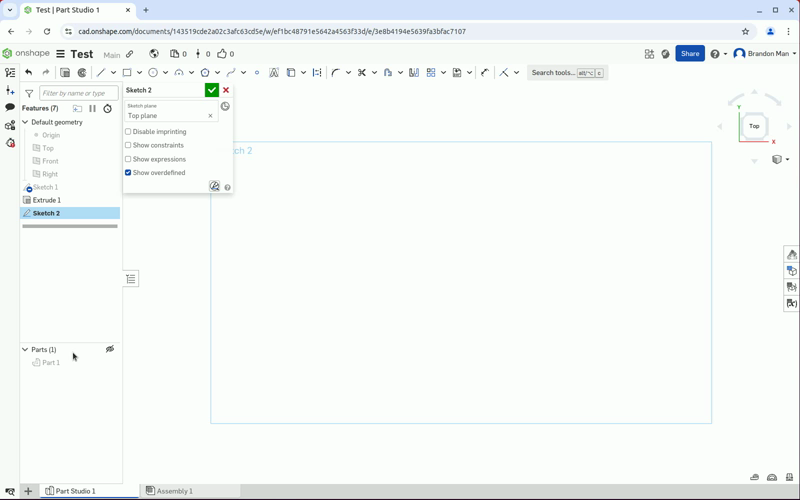
key(l)
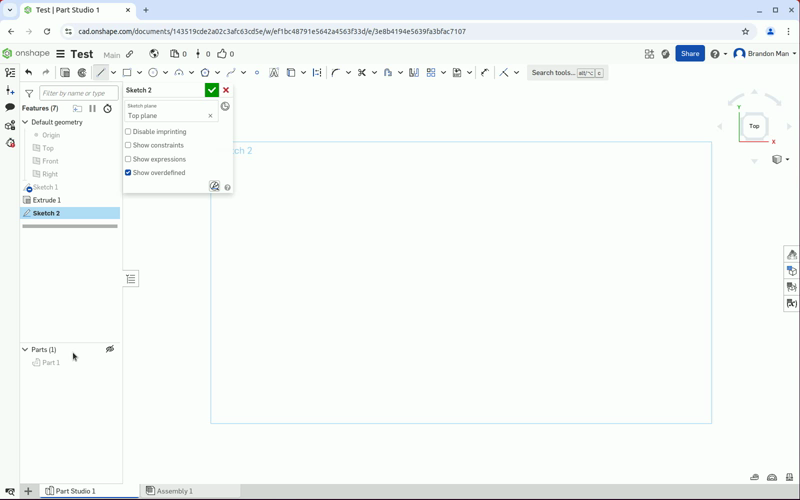
key_down(shift)
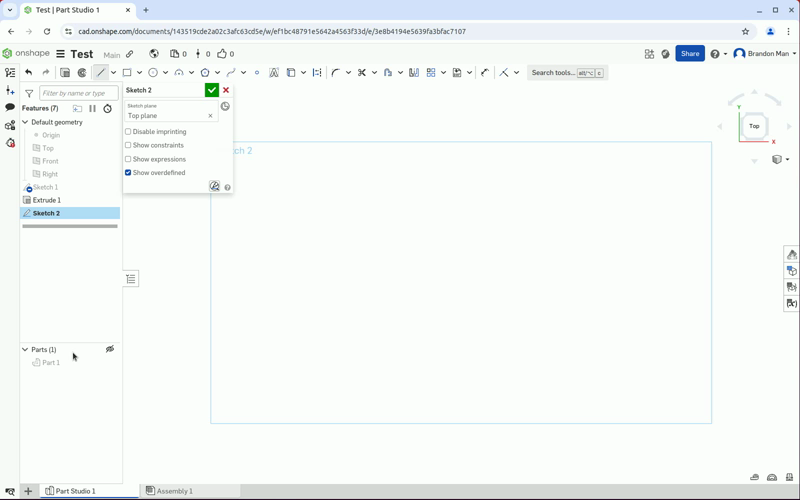
mouse_move(564, 281)
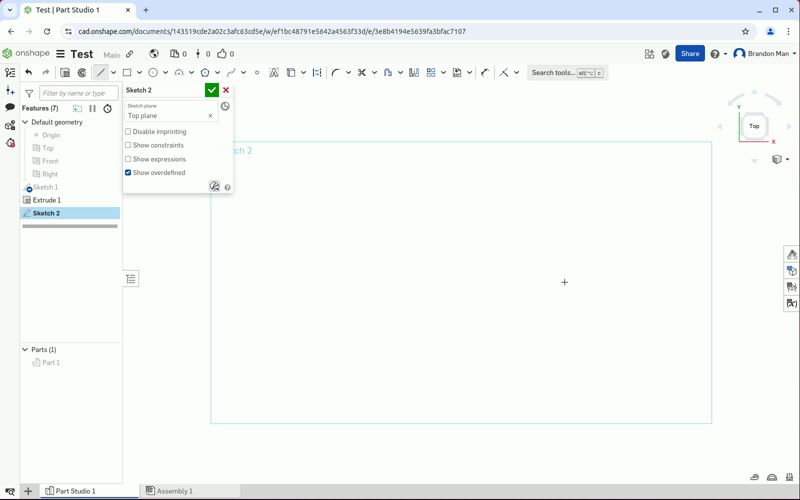
click(564, 281)
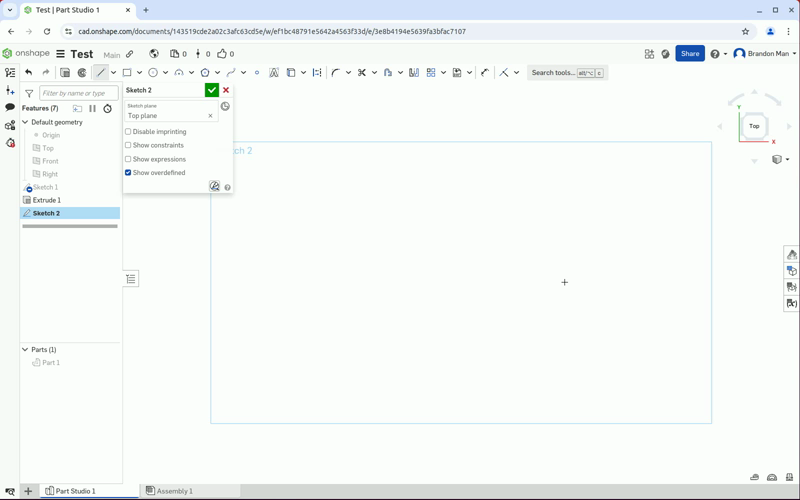
key_up(shift)
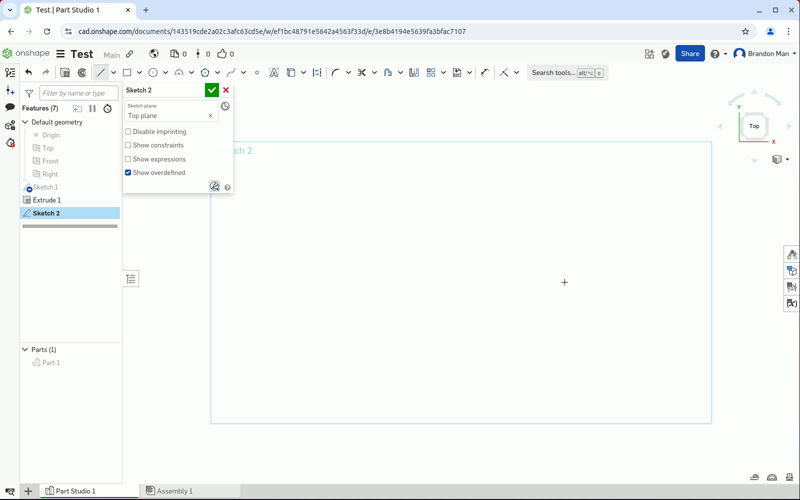
key_down(shift)
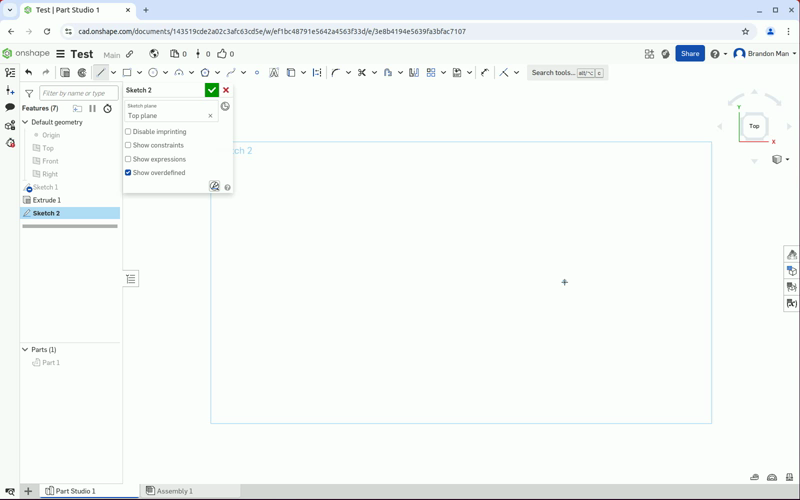
mouse_move(589, 281)
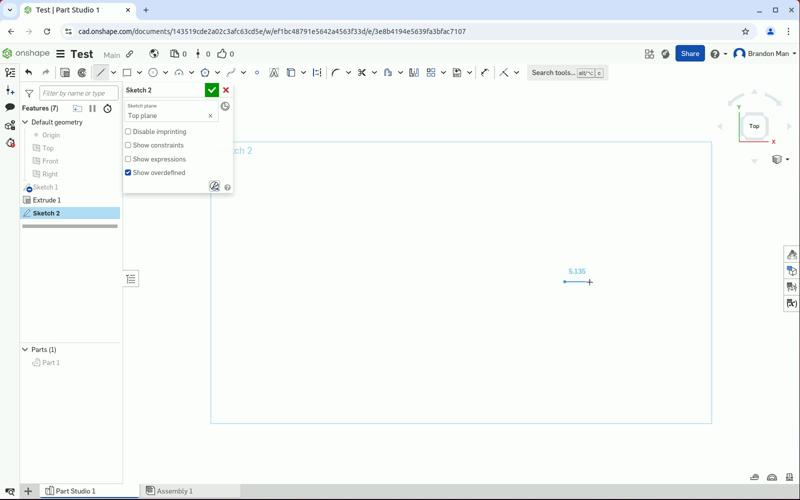
mouse_move(573, 281)
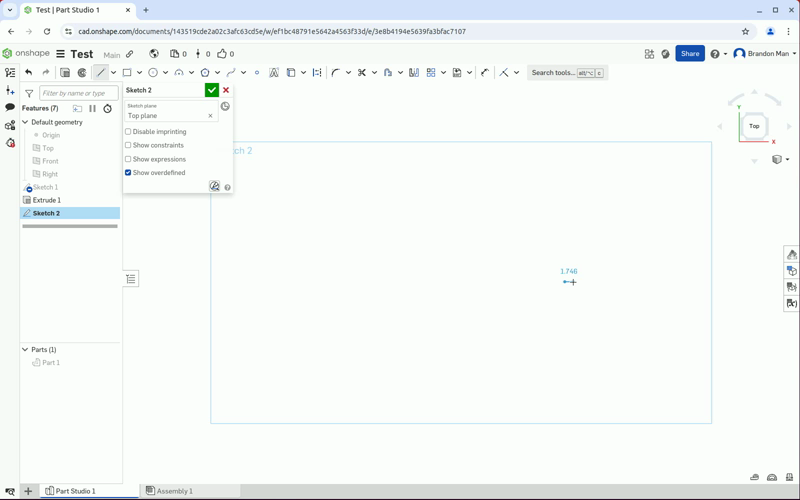
click(573, 281)
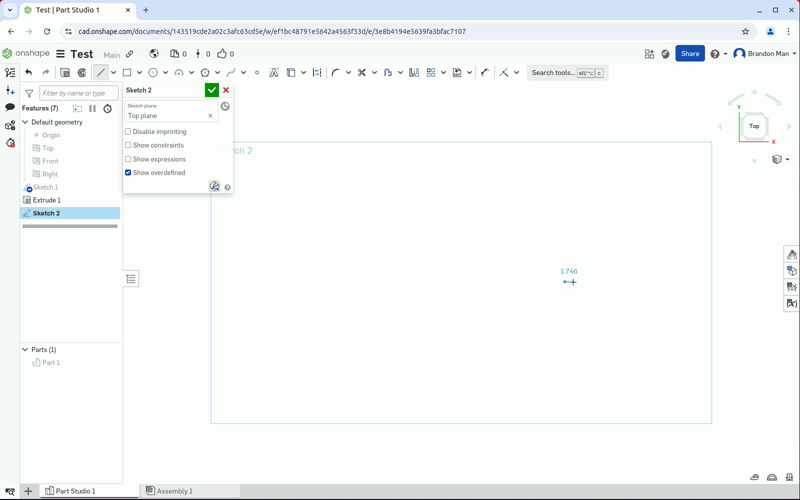
key_up(shift)
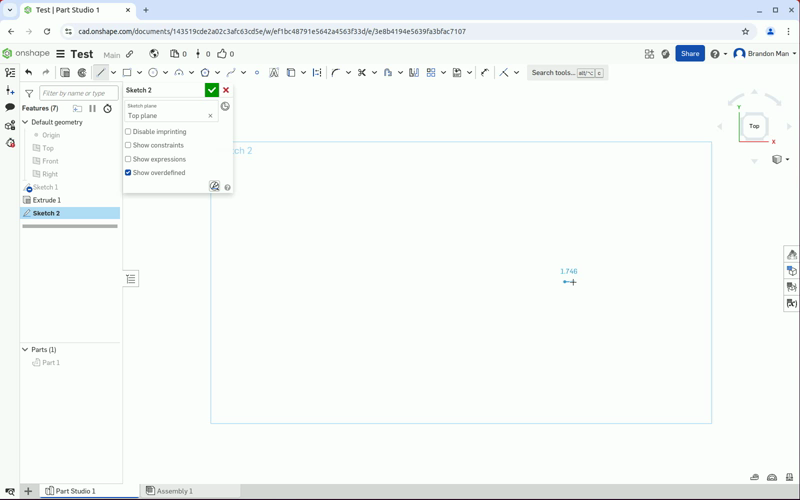
key_down(shift)
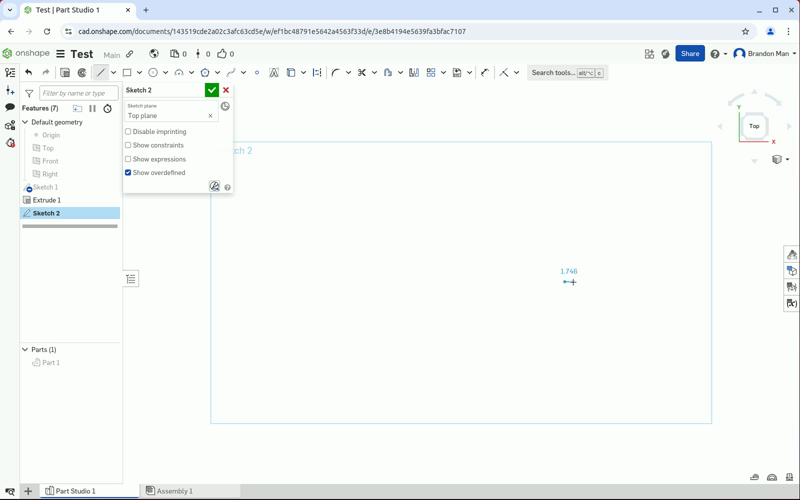
mouse_move(589, 281)
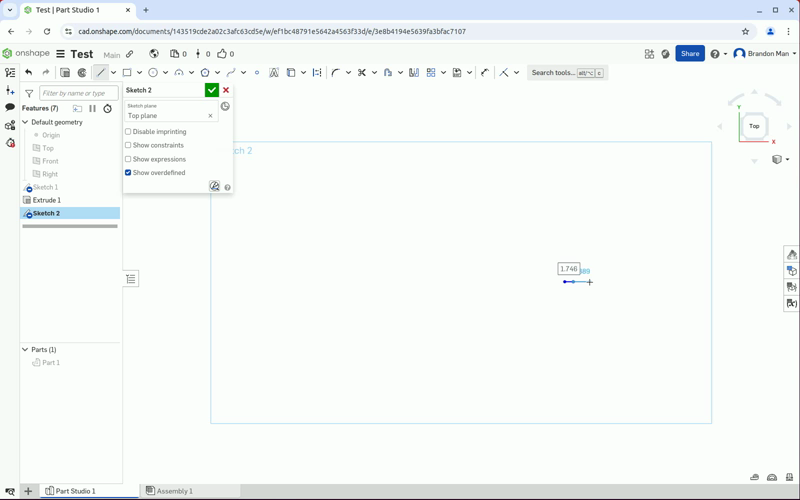
mouse_move(573, 222)
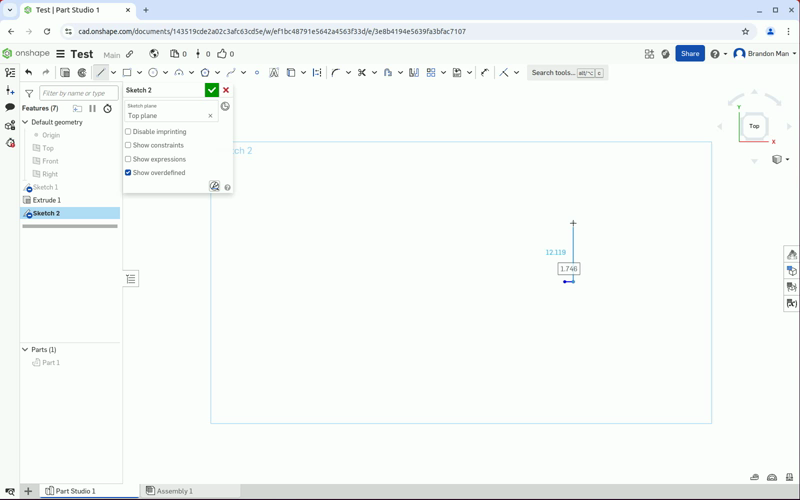
click(573, 222)
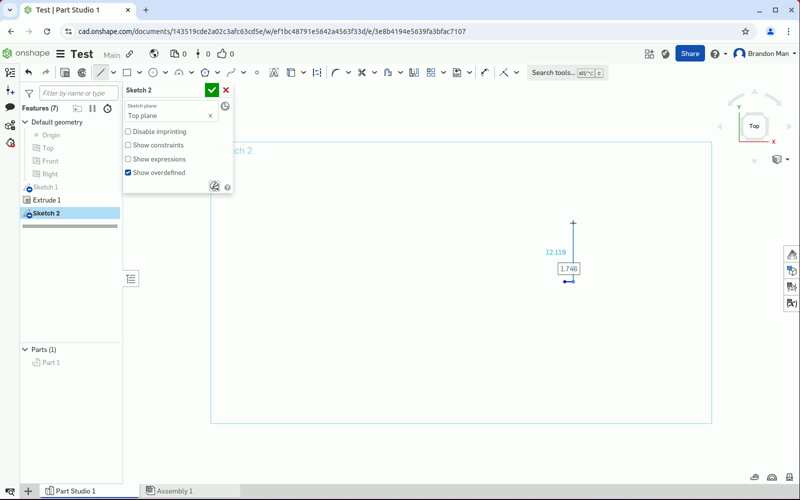
key_up(shift)
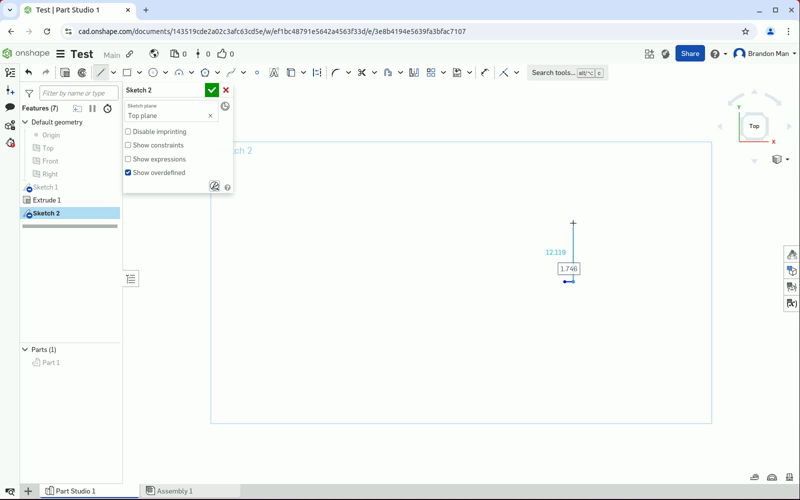
key_down(shift)
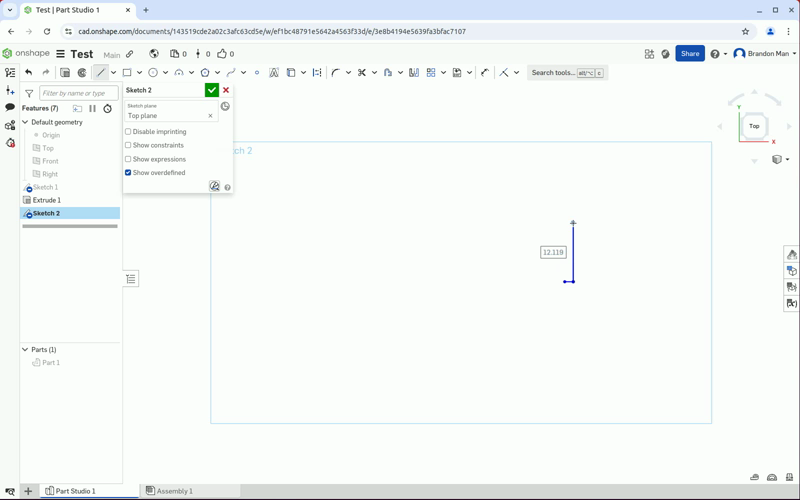
mouse_move(589, 222)
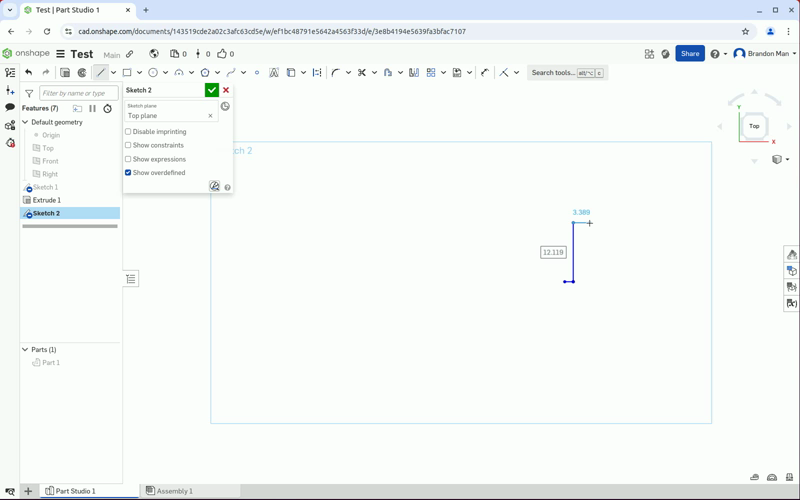
mouse_move(564, 222)
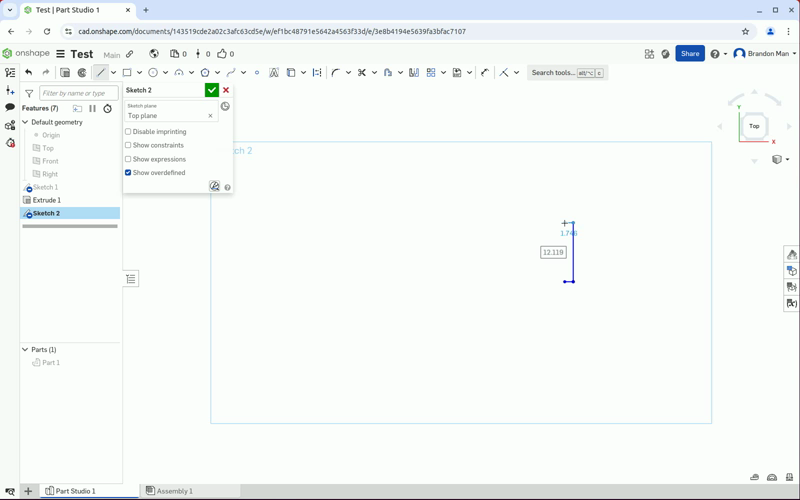
click(564, 222)
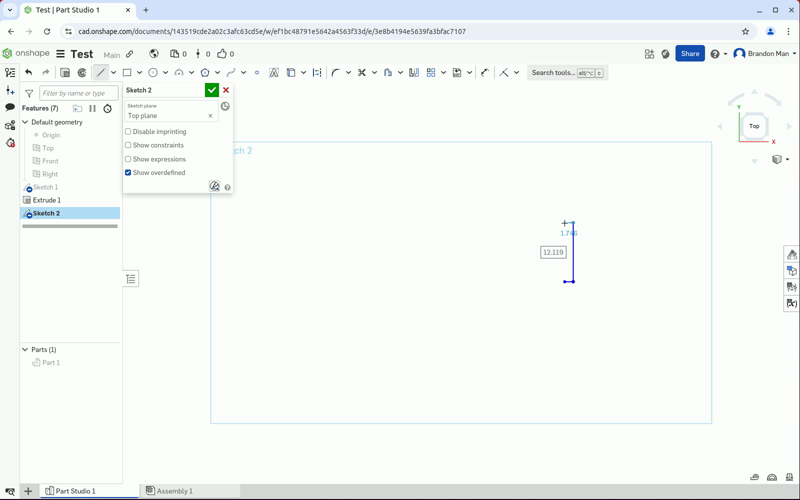
key_up(shift)
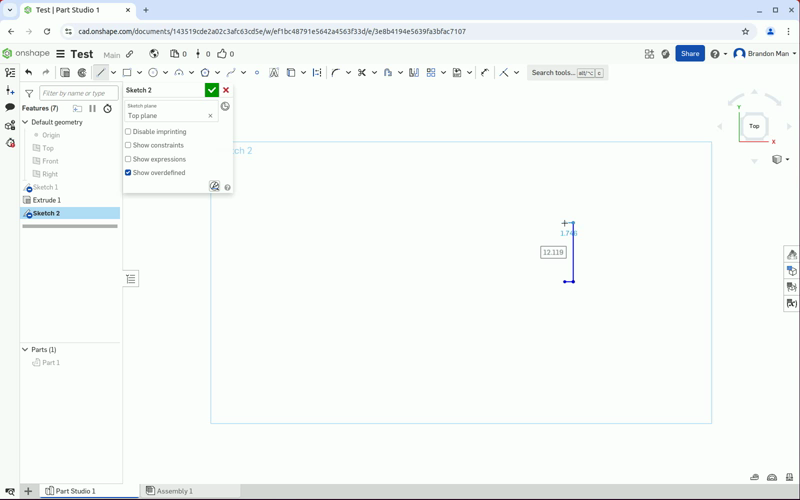
mouse_move(589, 222)
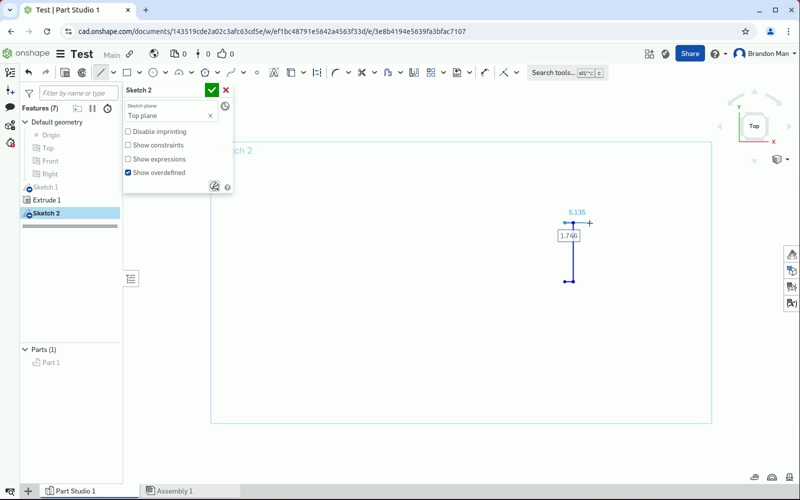
key_down(shift)
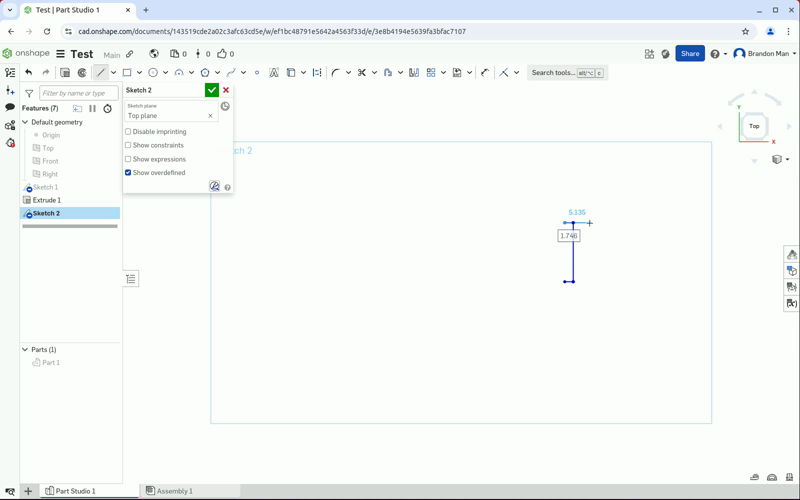
mouse_move(564, 281)
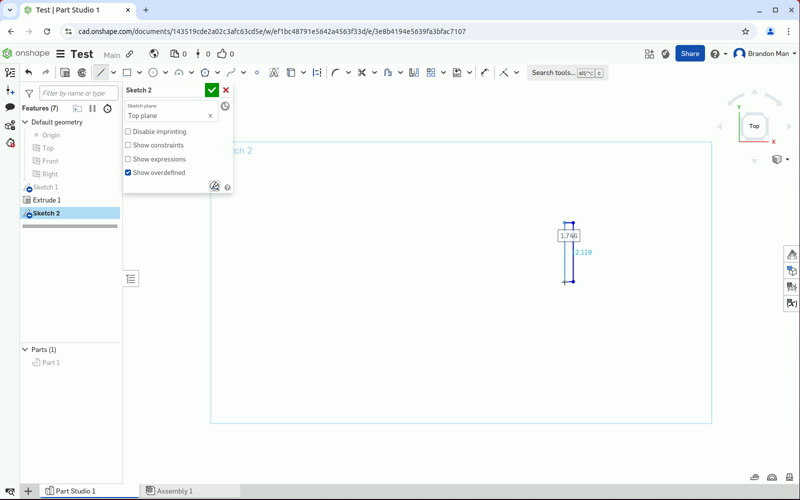
key_up(shift)
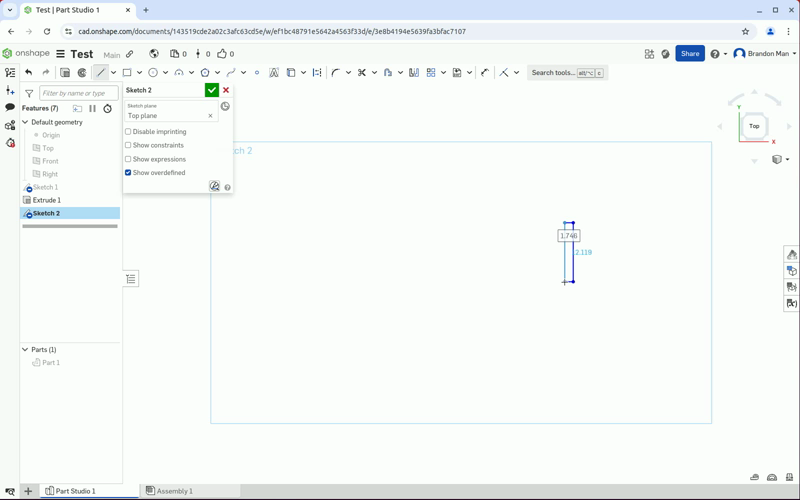
click(564, 281)
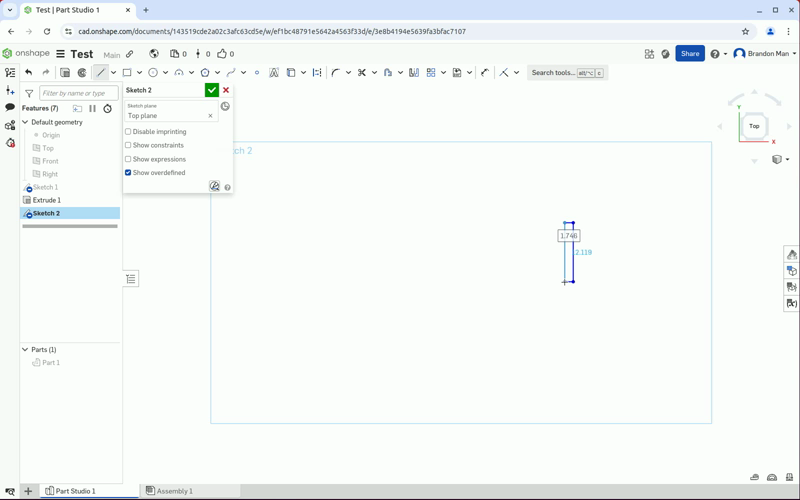
key(esc)
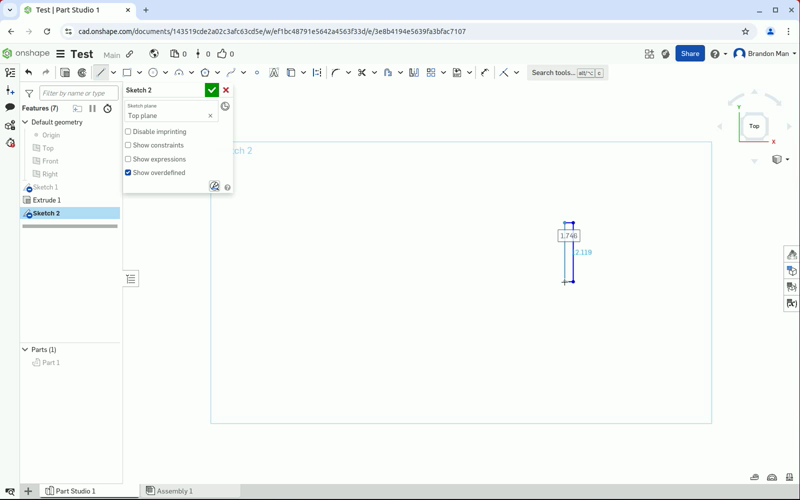
mouse_move(566, 225)
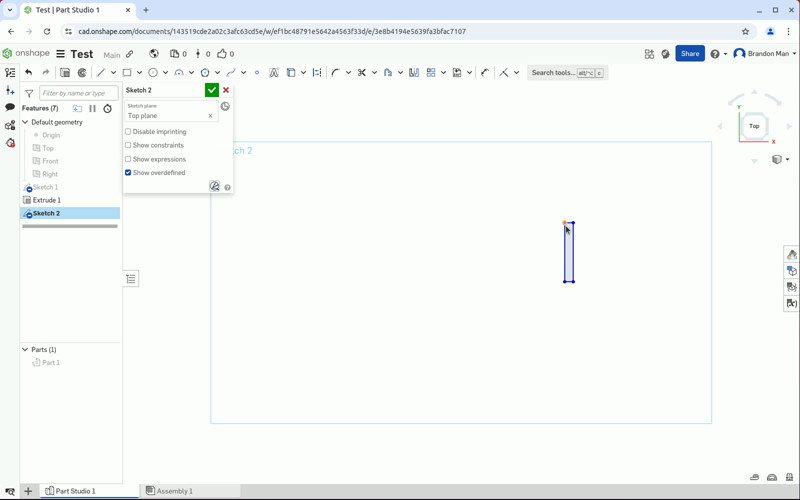
scroll(6)
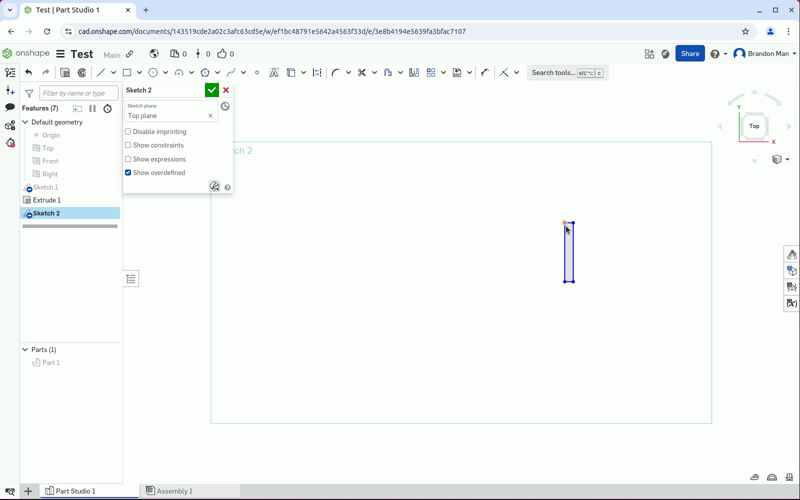
scroll(6)
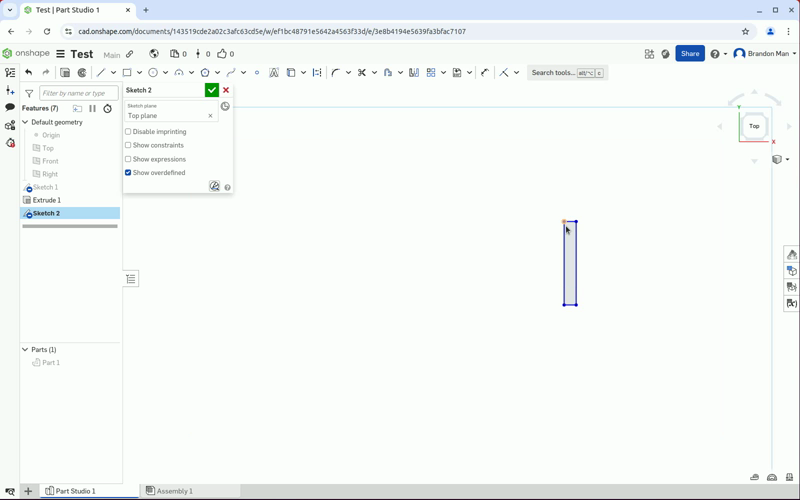
scroll(6)
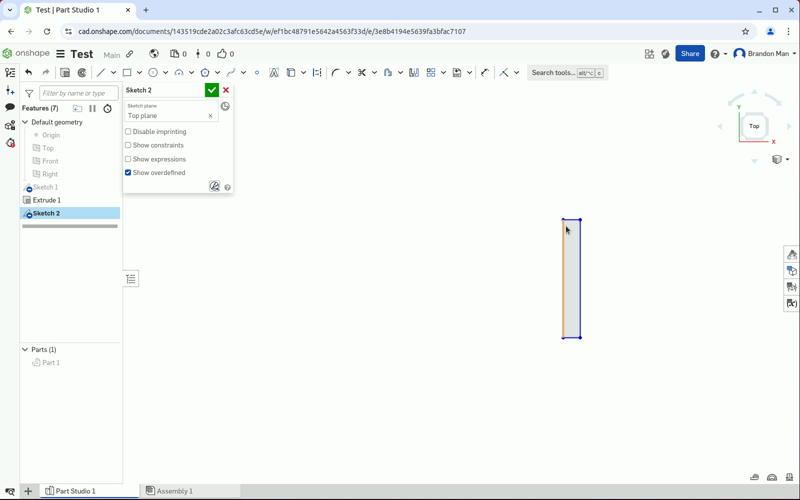
scroll(6)
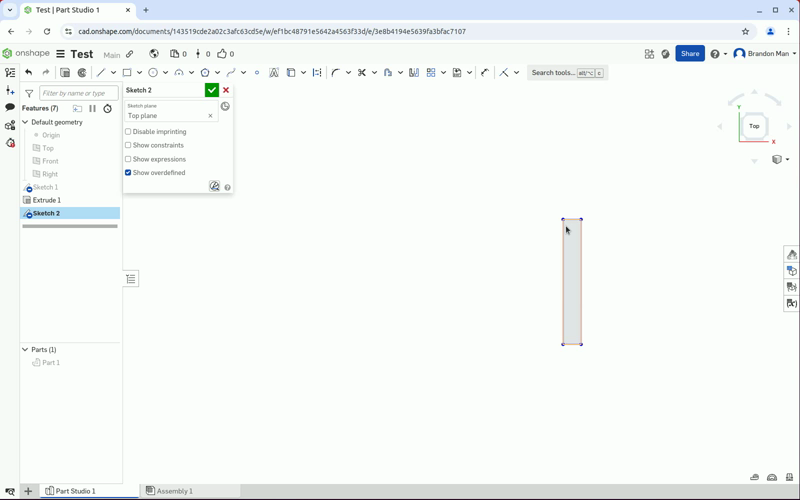
scroll(6)
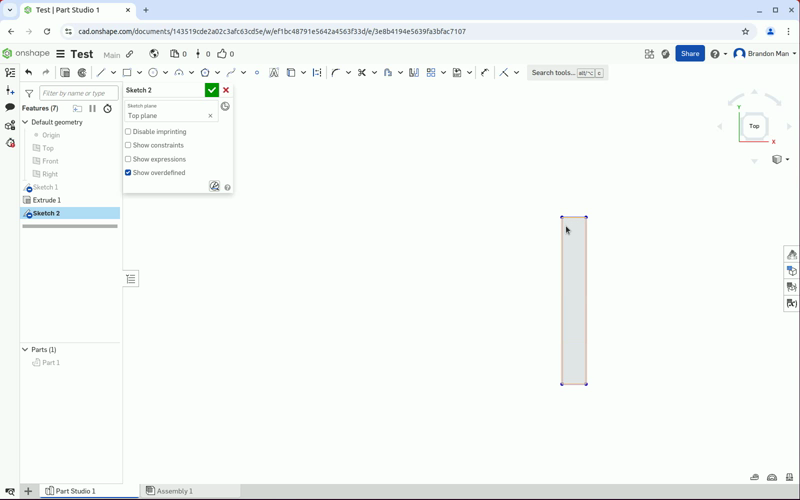
scroll(6)
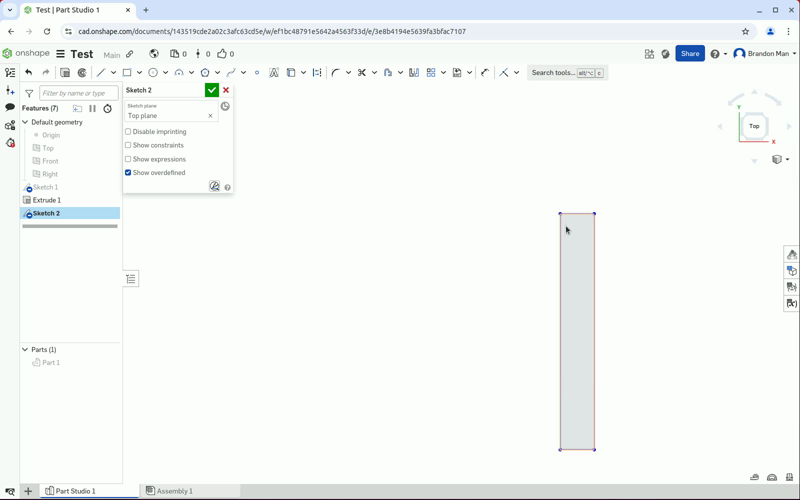
scroll(6)
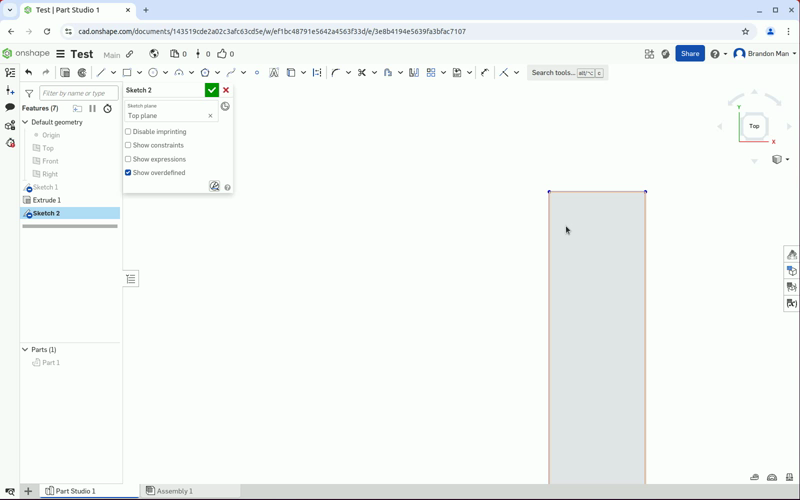
click(566, 225)
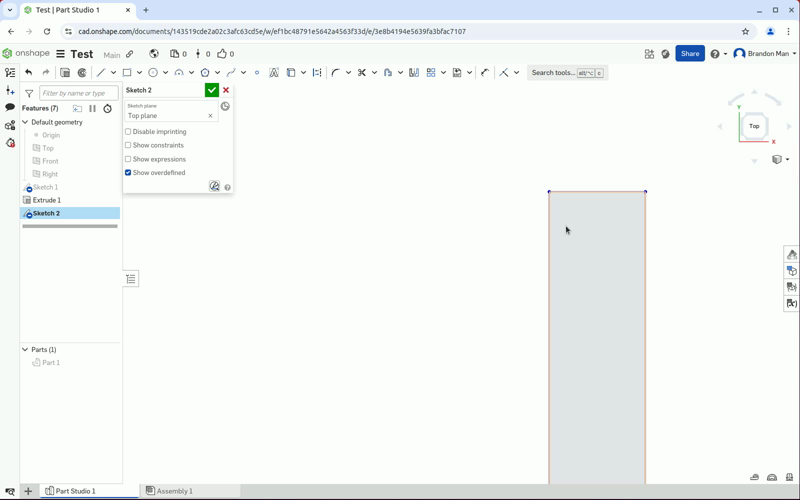
scroll(-6)
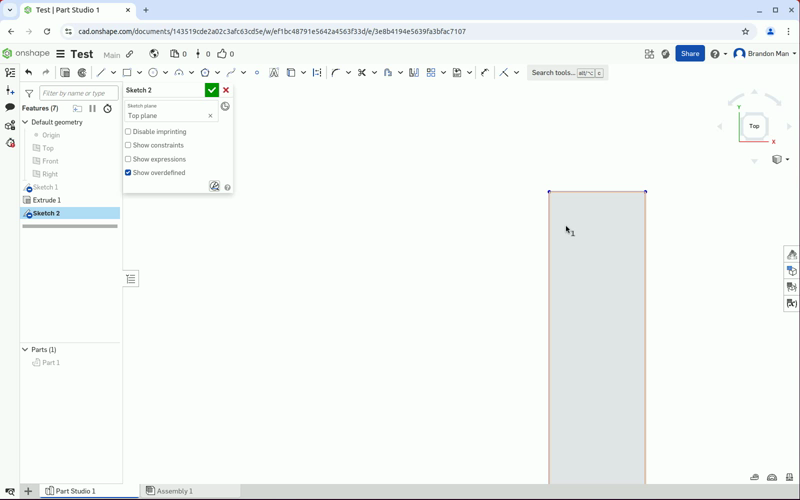
scroll(-6)
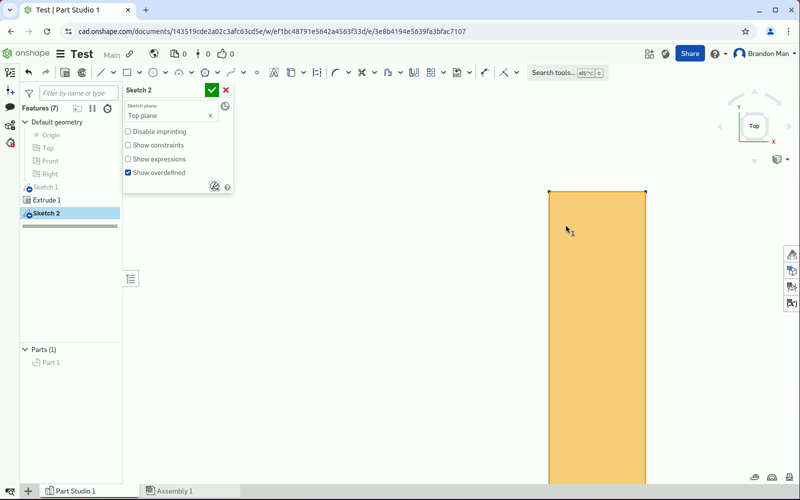
scroll(-6)
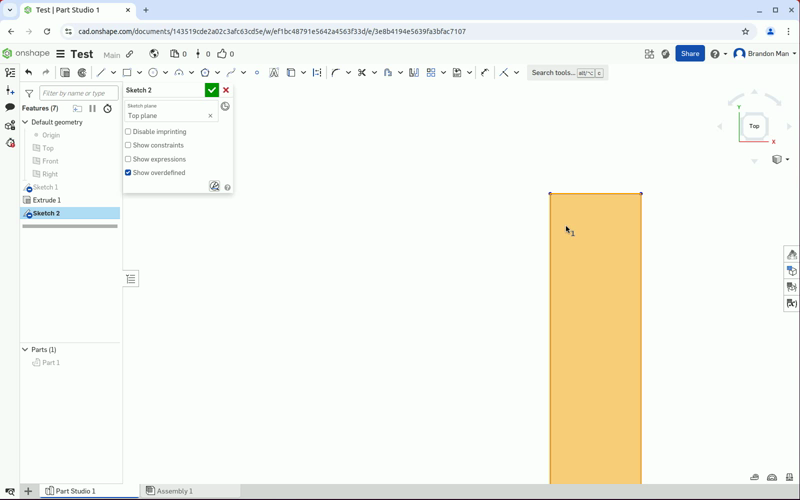
scroll(-6)
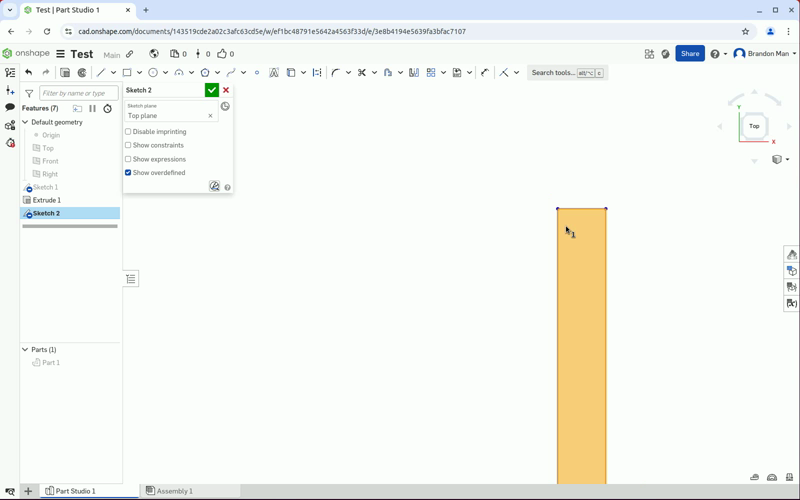
scroll(-6)
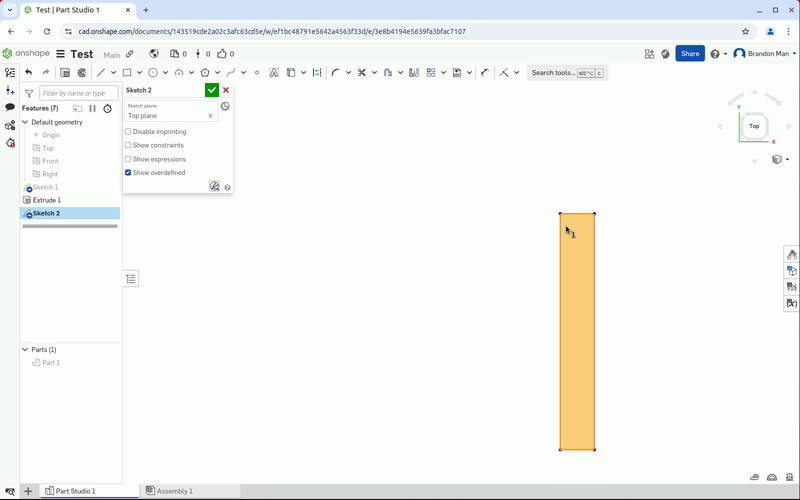
scroll(-6)
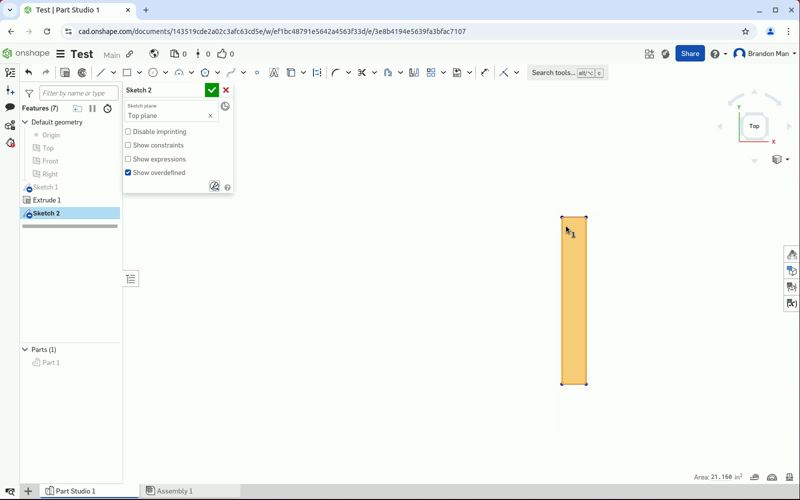
scroll(-6)
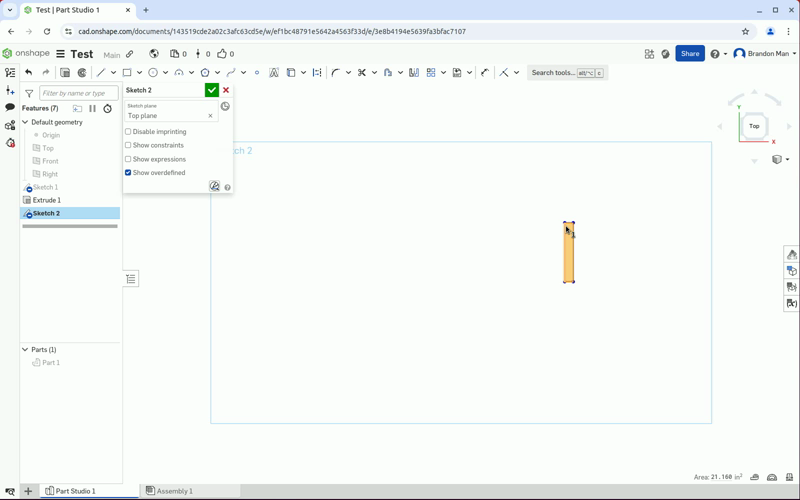
mouse_move(73, 352)
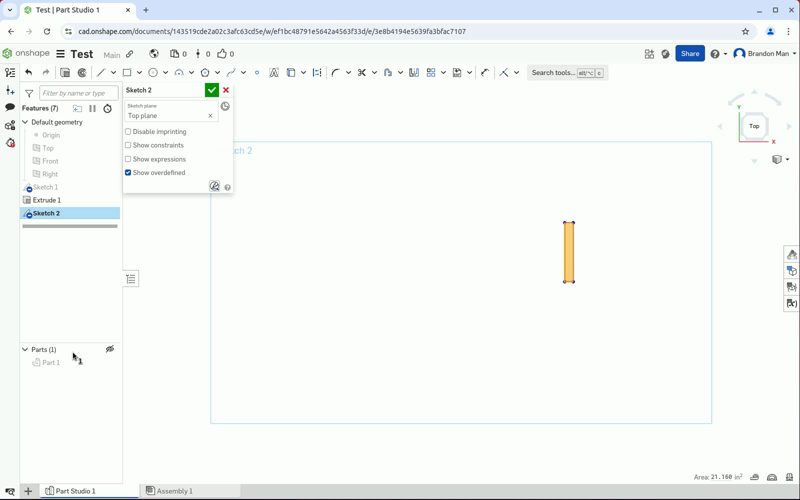
key(shift+y)
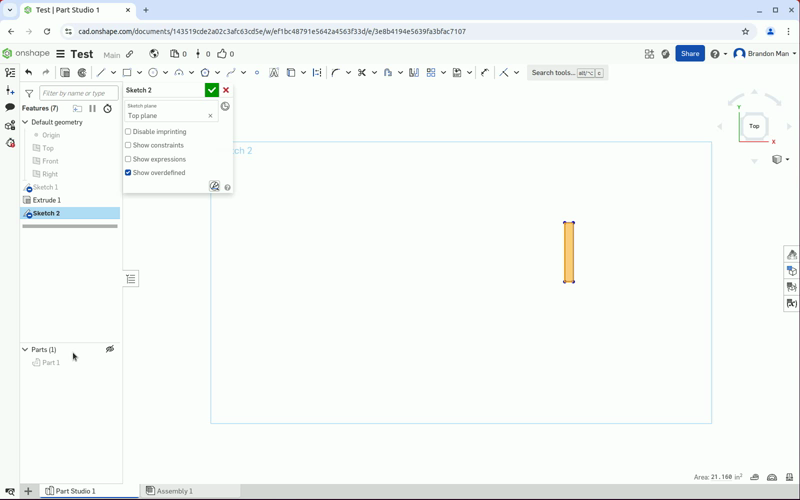
key(shift+e)
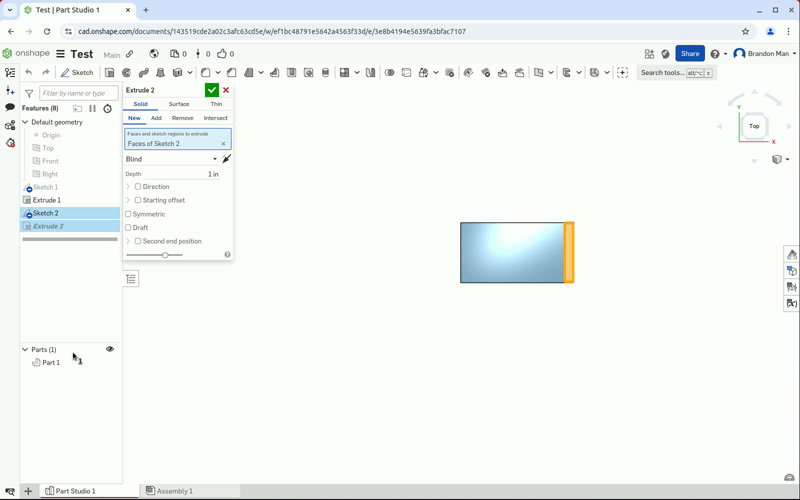
mouse_move(143, 106)
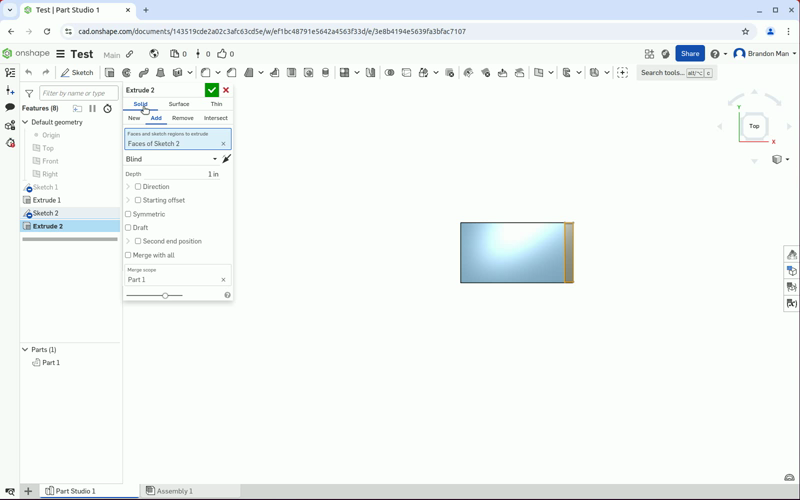
click(143, 106)
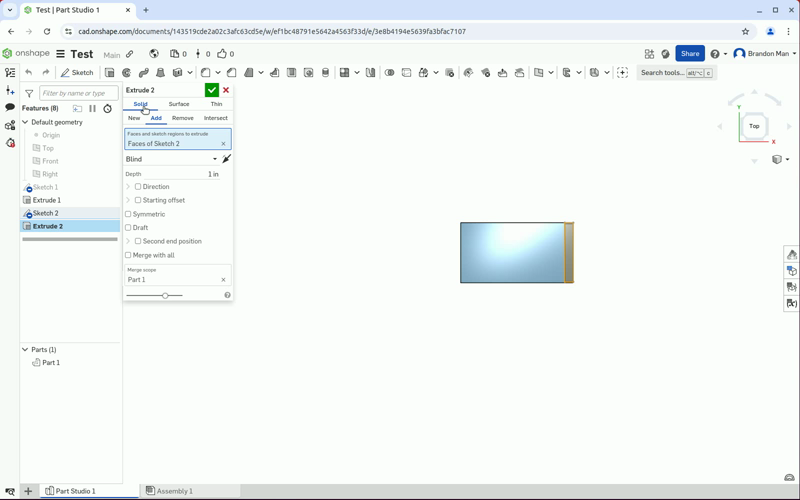
mouse_move(137, 120)
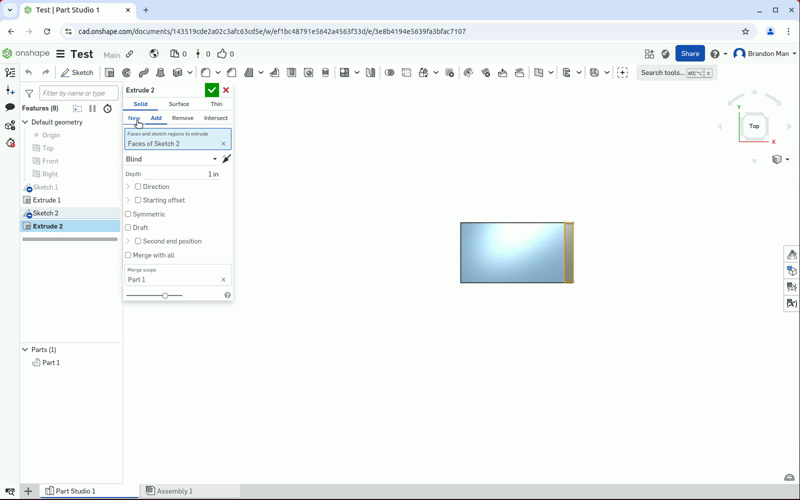
click(137, 120)
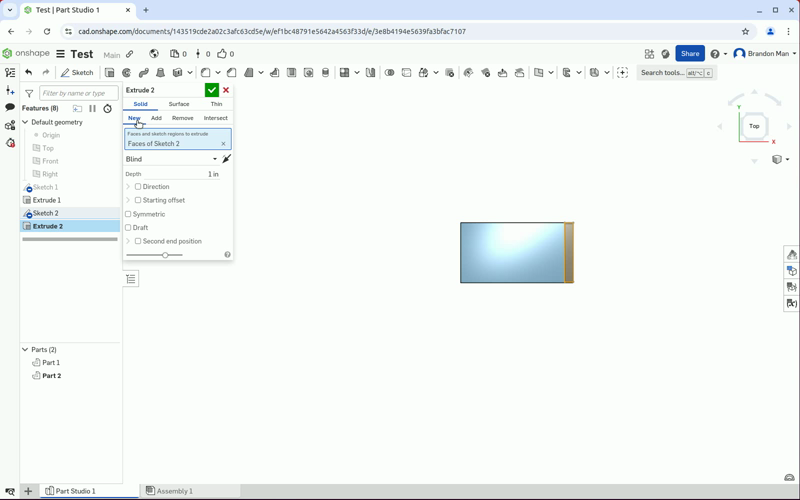
key(tab, 4)
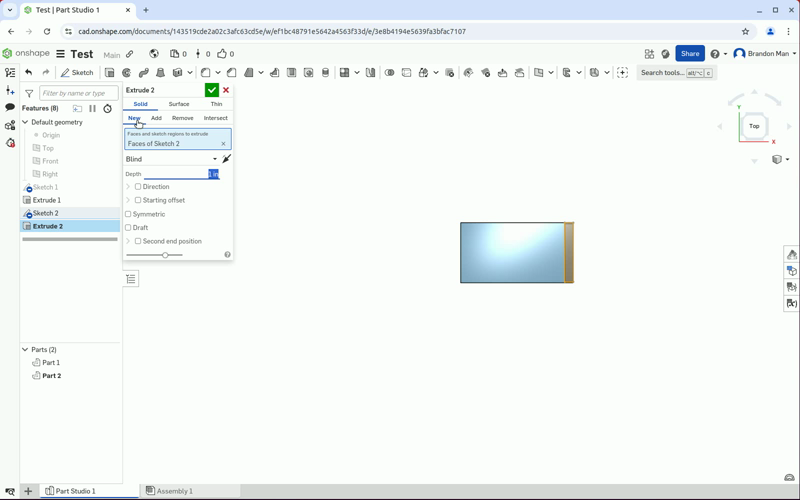
text(2.407)
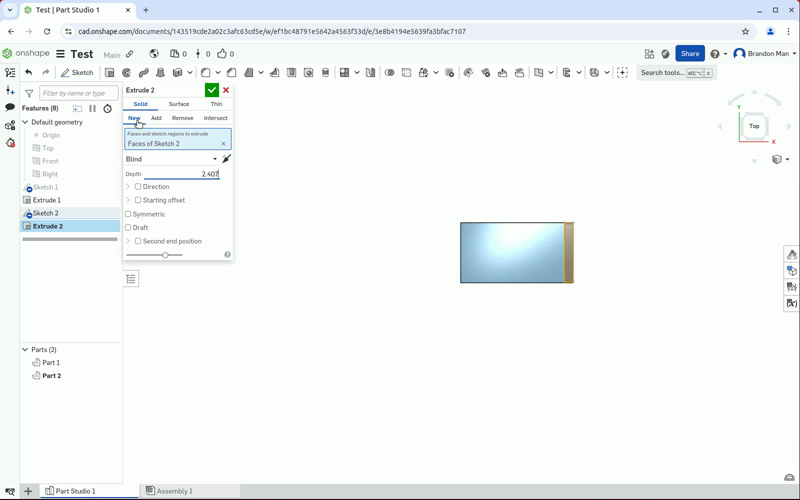
key(enter)
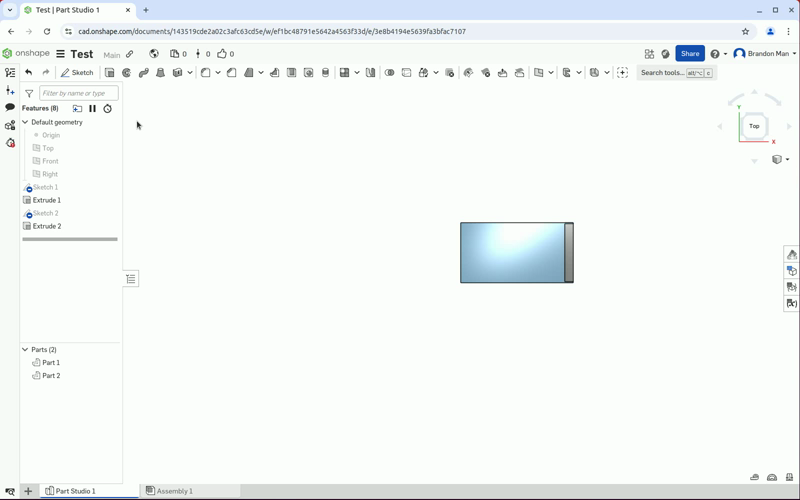
key(shift+h)
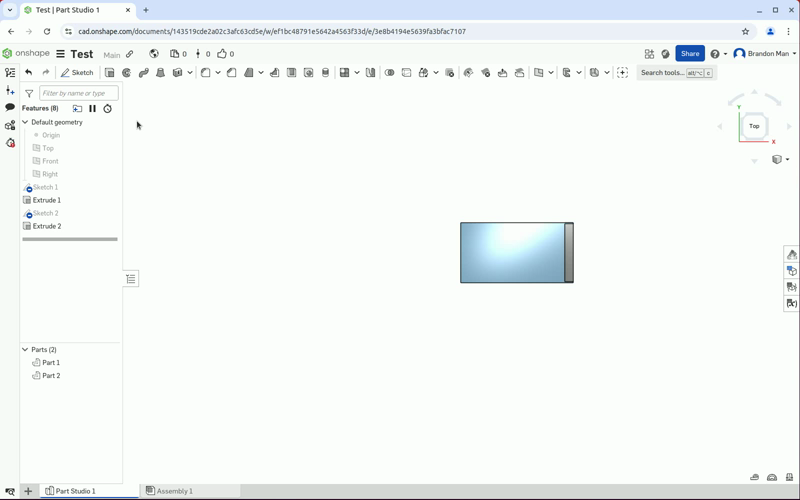
key(shift+h)
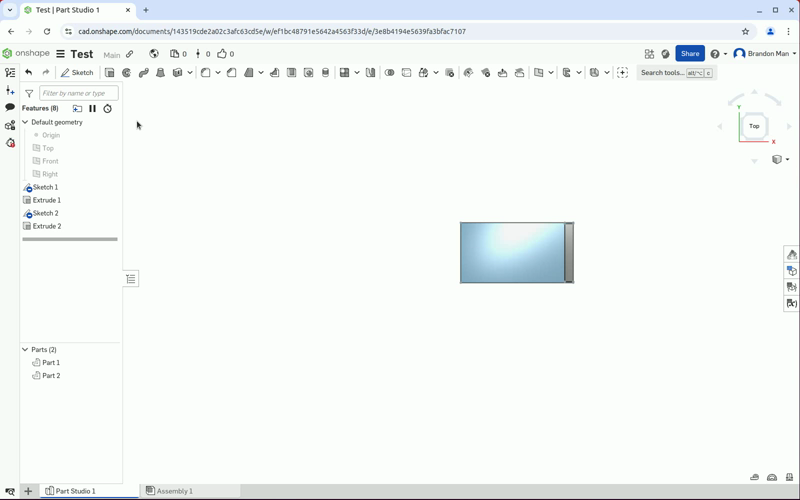
key(shift+7)
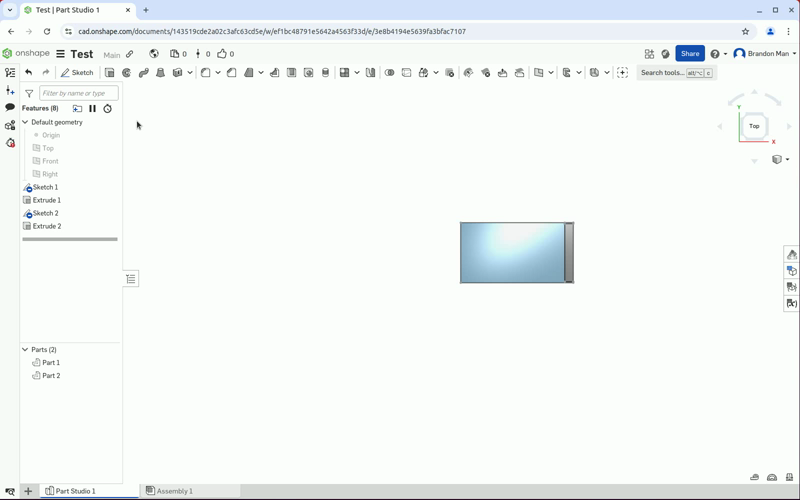
key(up, 3)
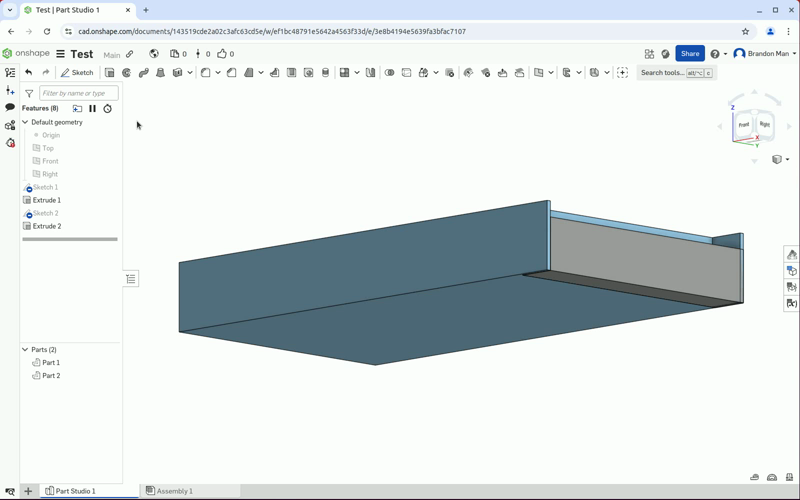
key(left, 3)
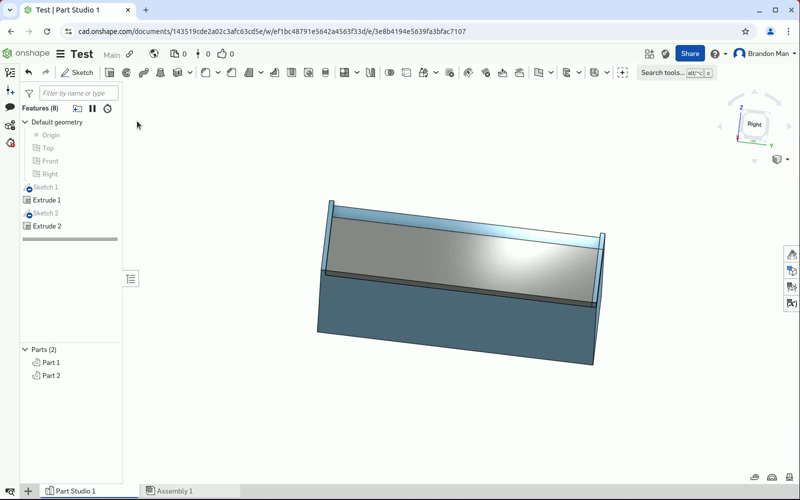
key(right, 3)
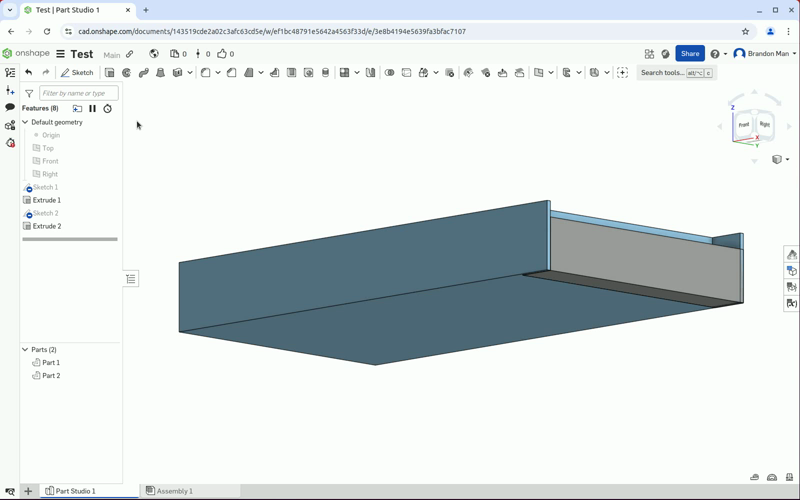
key(down, 3)
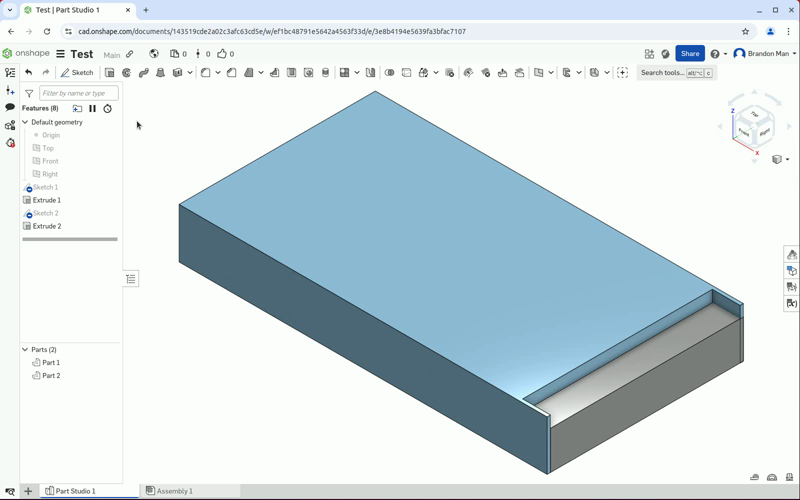
mouse_move(73, 189)
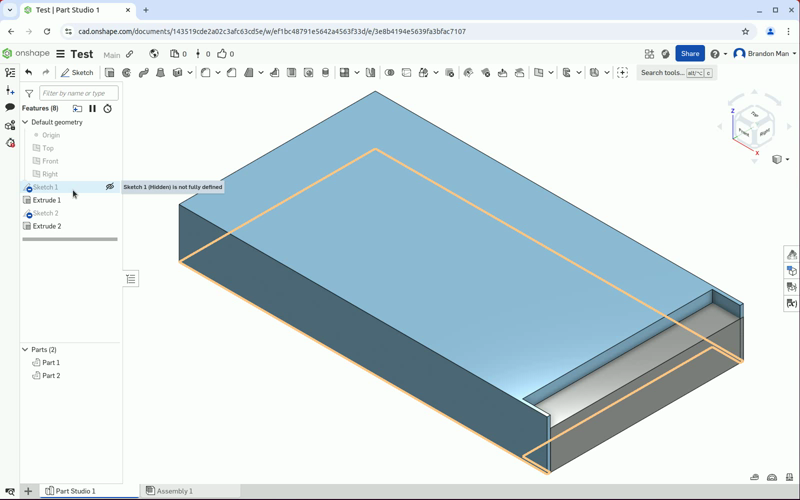
click(73, 189)